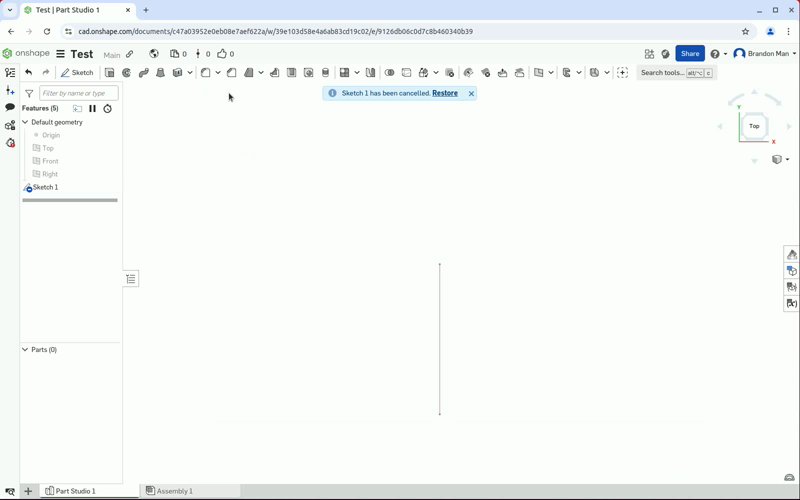
key(shift+h)
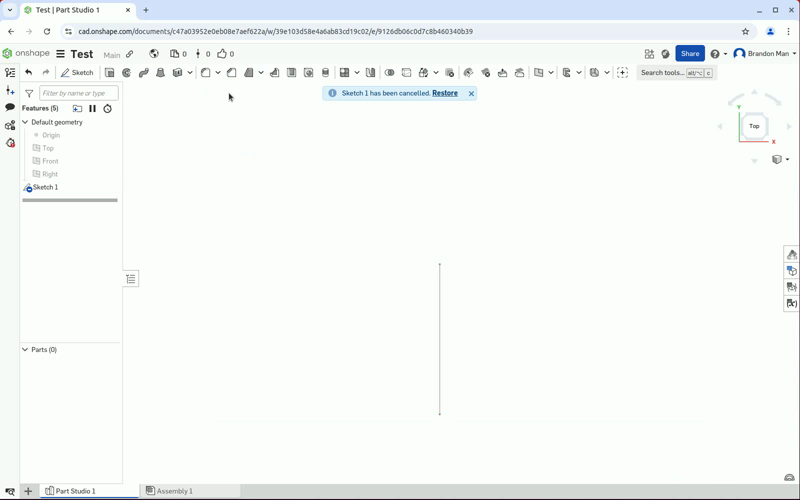
key(shift+s)
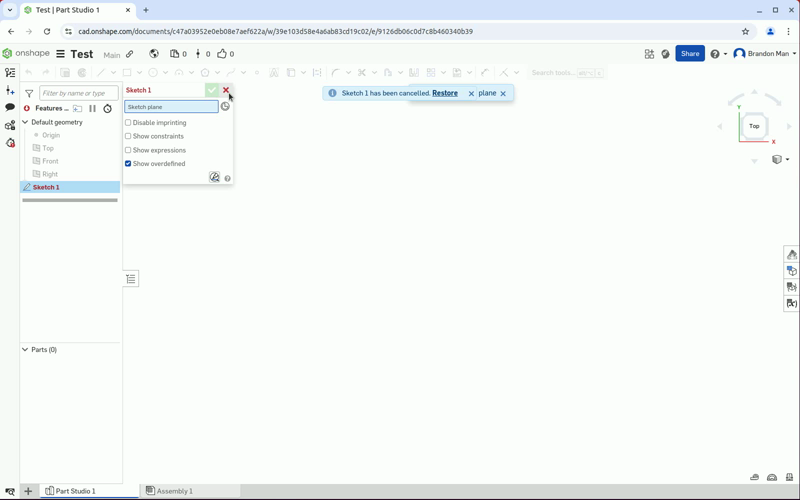
mouse_move(73, 150)
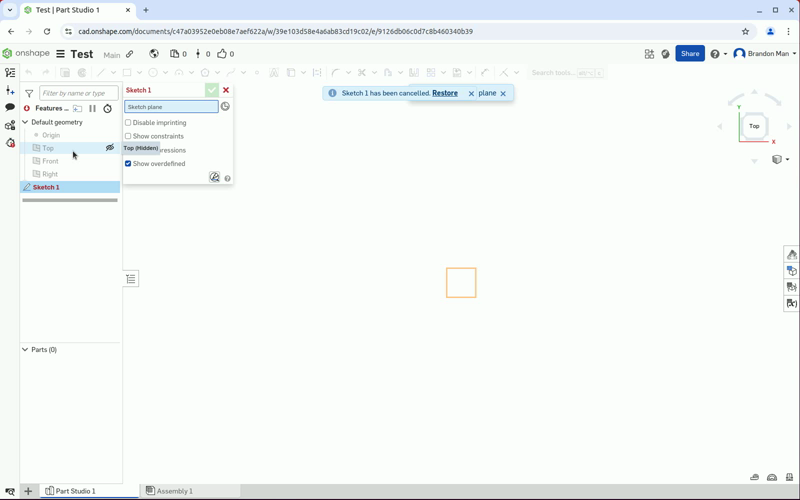
click(73, 150)
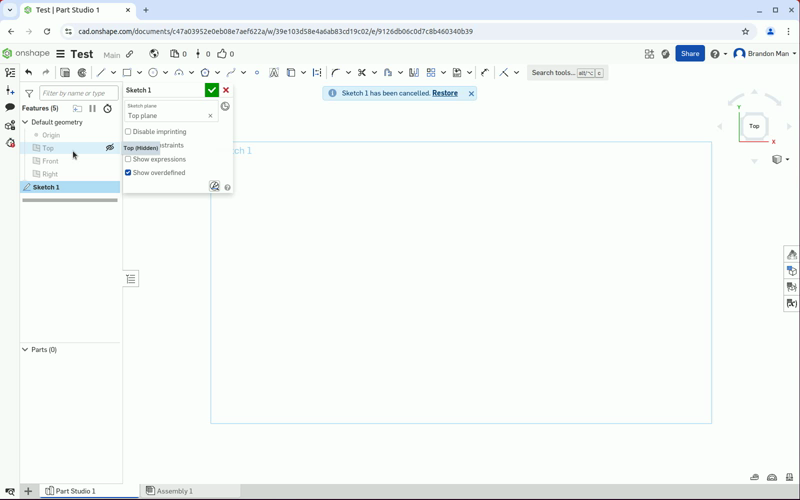
mouse_move(73, 352)
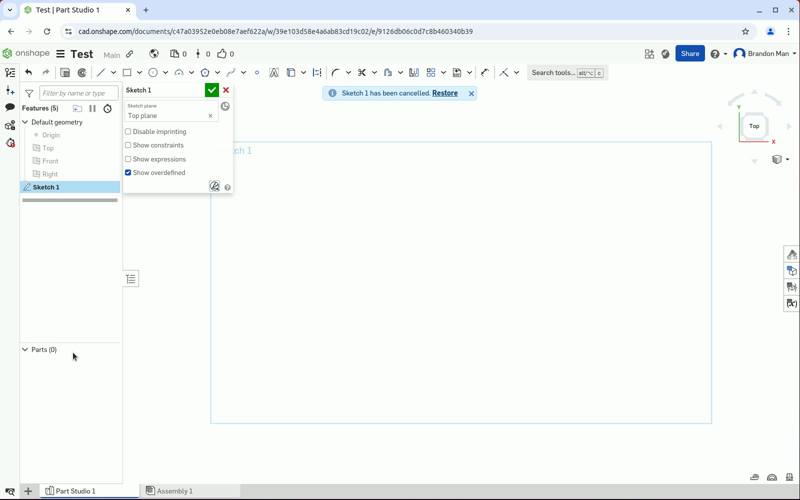
key(y)
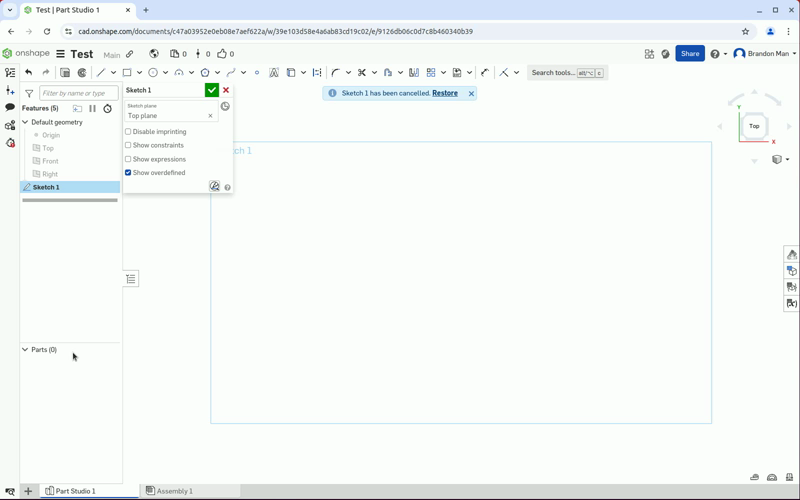
key(l)
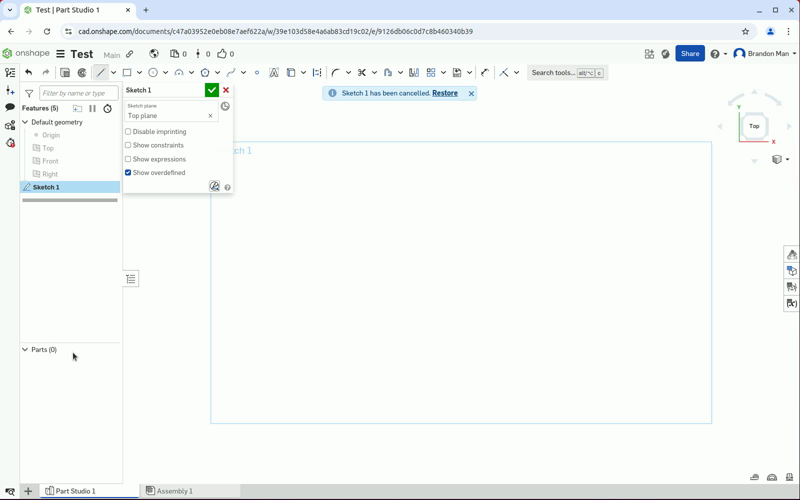
key_down(shift)
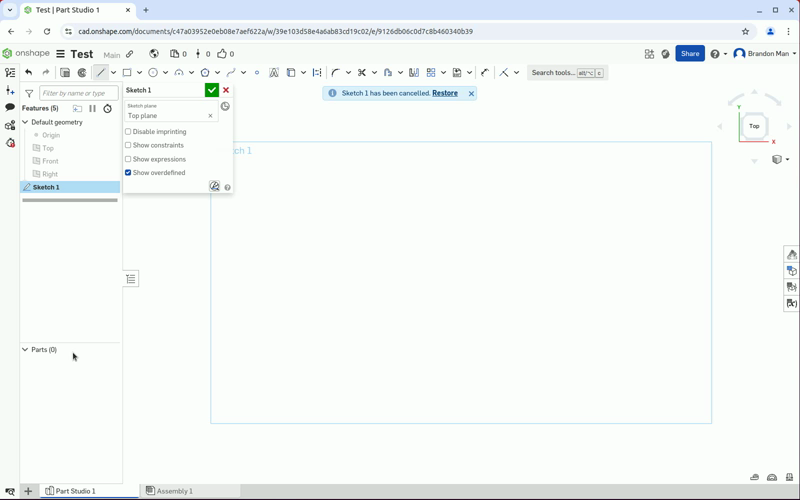
mouse_move(440, 297)
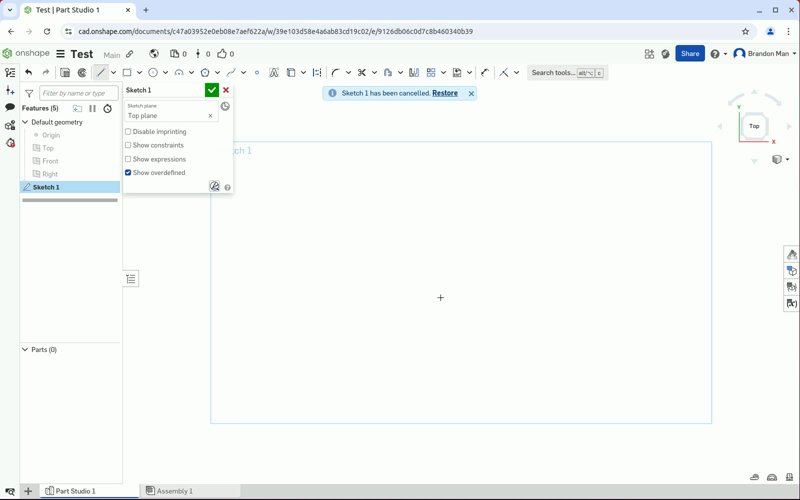
click(440, 297)
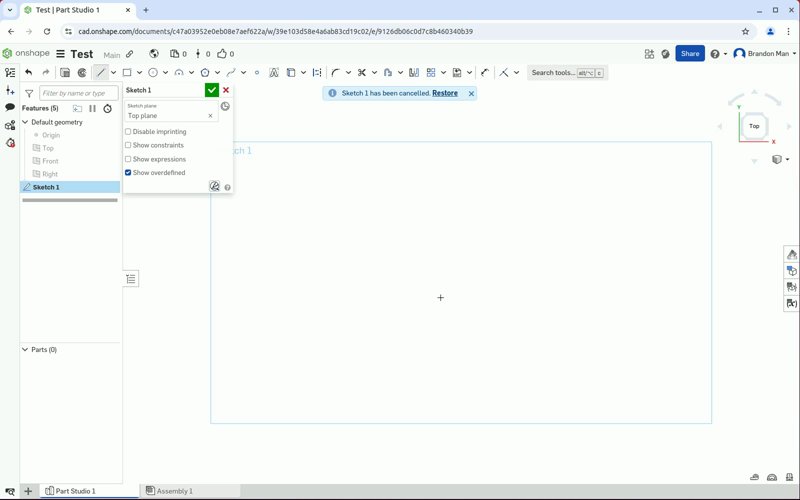
key_up(shift)
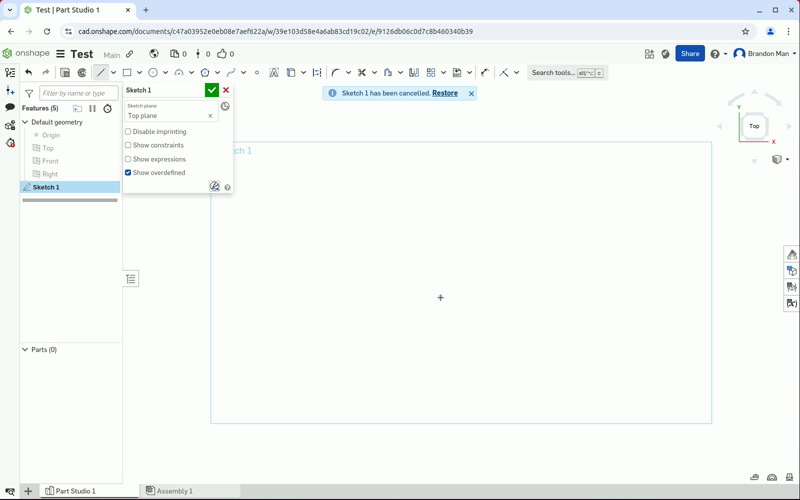
key_down(shift)
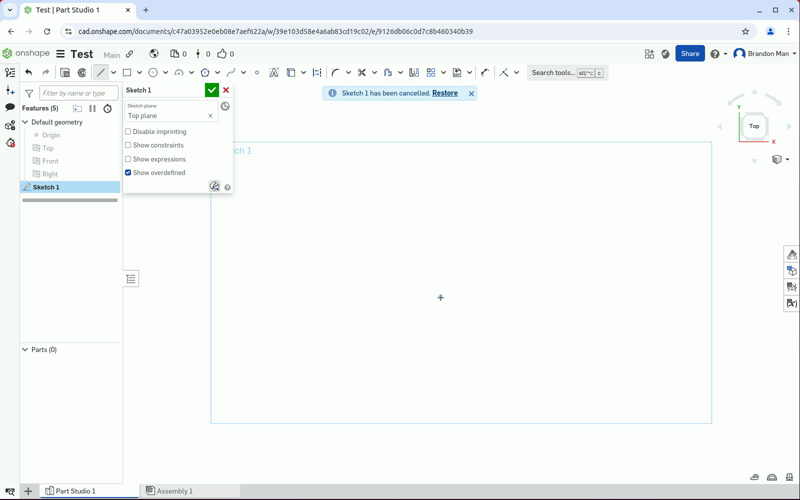
mouse_move(556, 297)
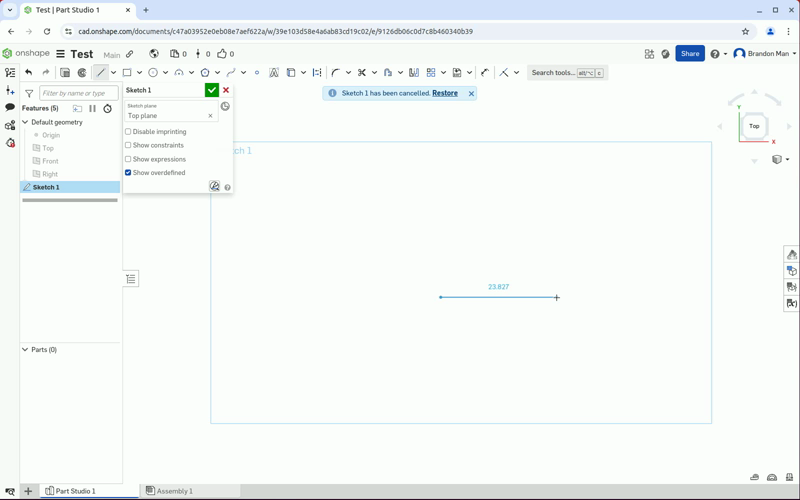
click(556, 297)
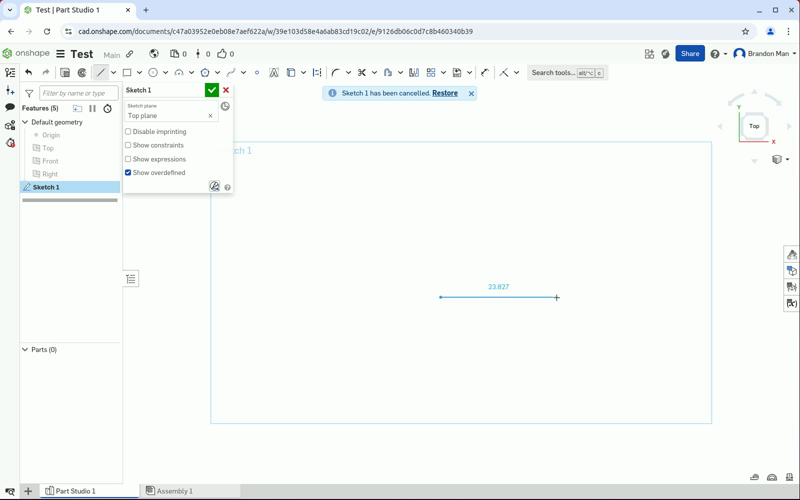
key_up(shift)
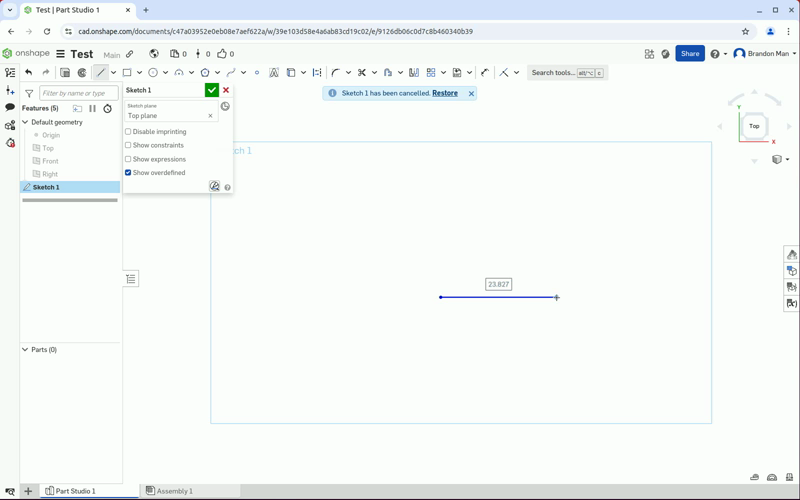
key_down(shift)
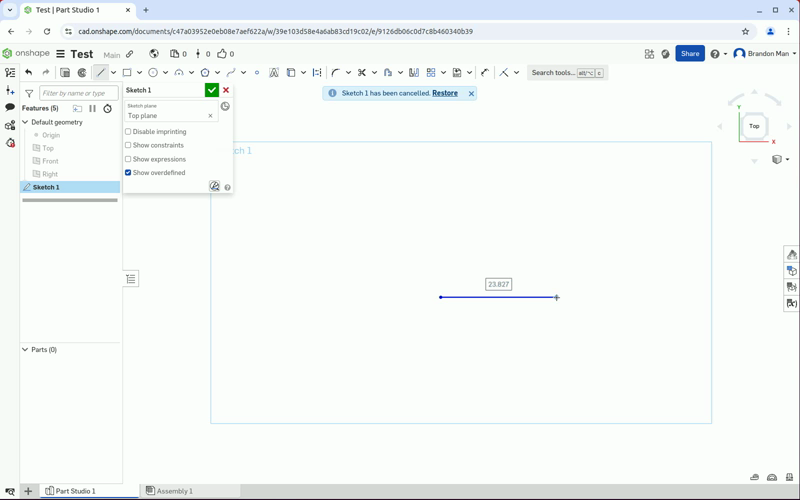
mouse_move(556, 170)
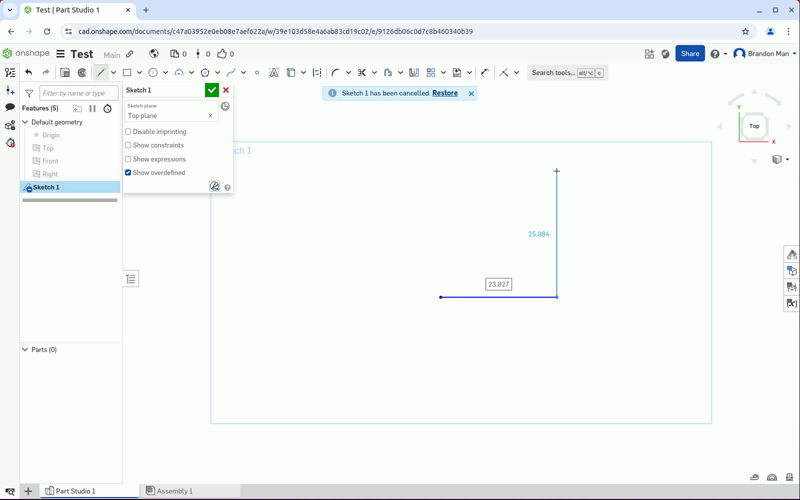
click(556, 170)
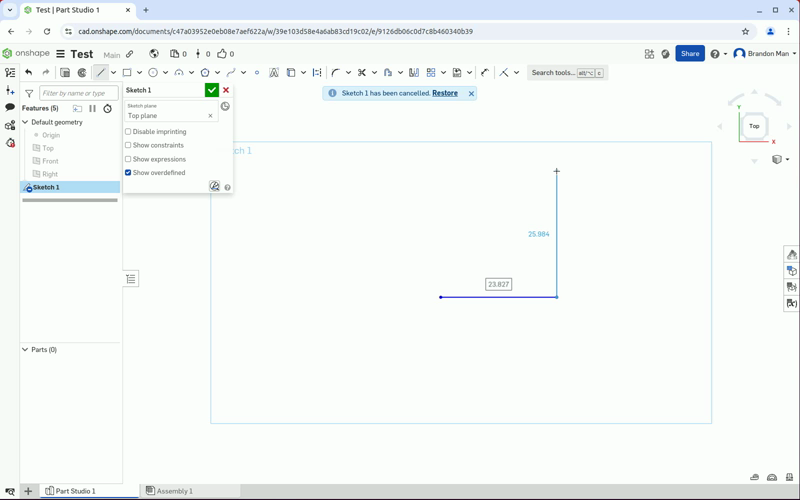
key_up(shift)
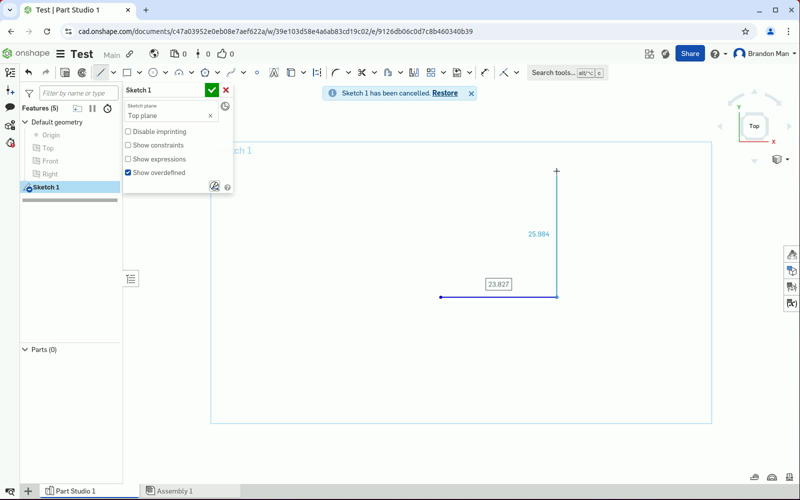
key_down(shift)
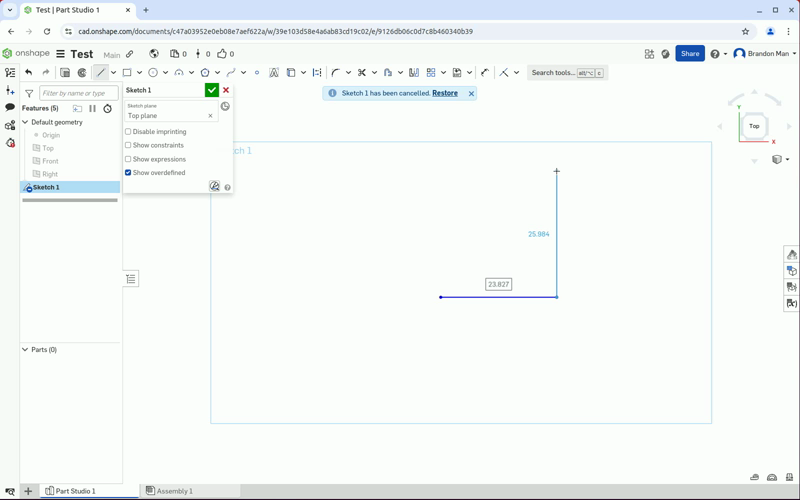
mouse_move(440, 170)
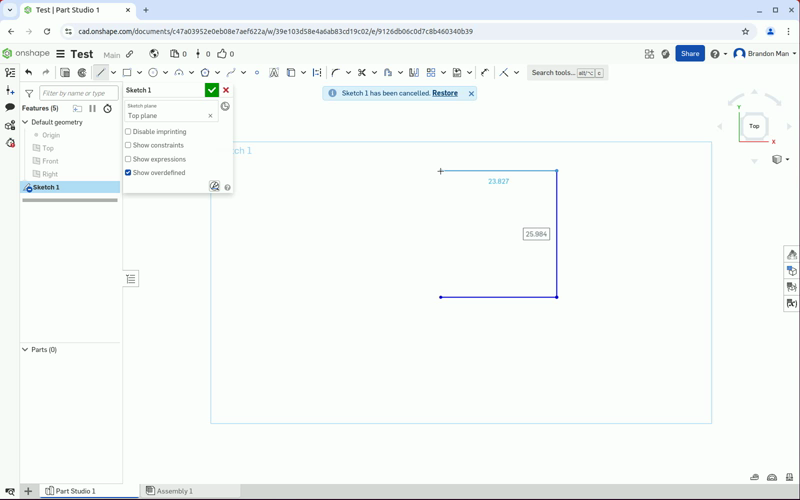
click(440, 170)
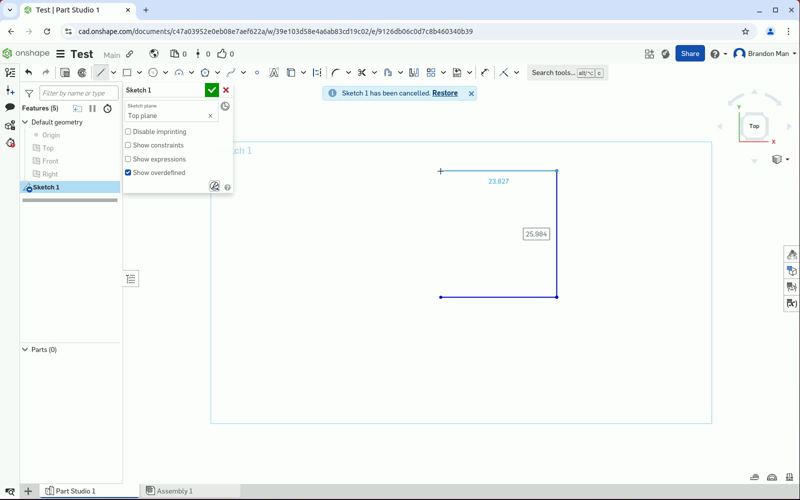
key_up(shift)
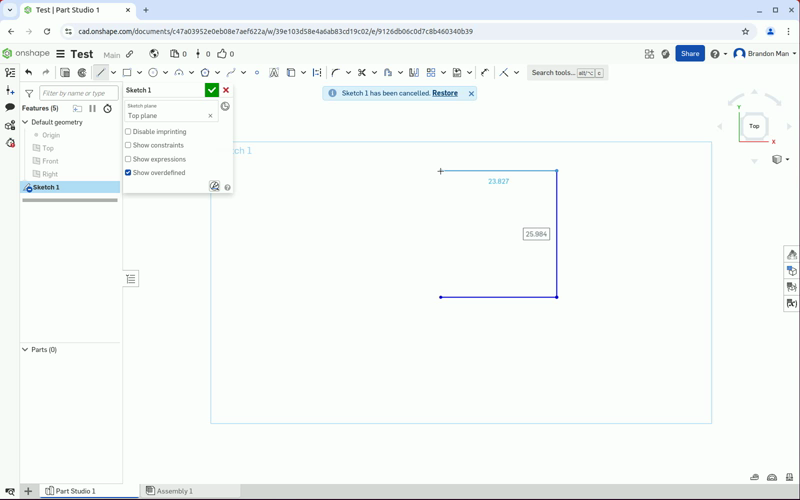
key_down(shift)
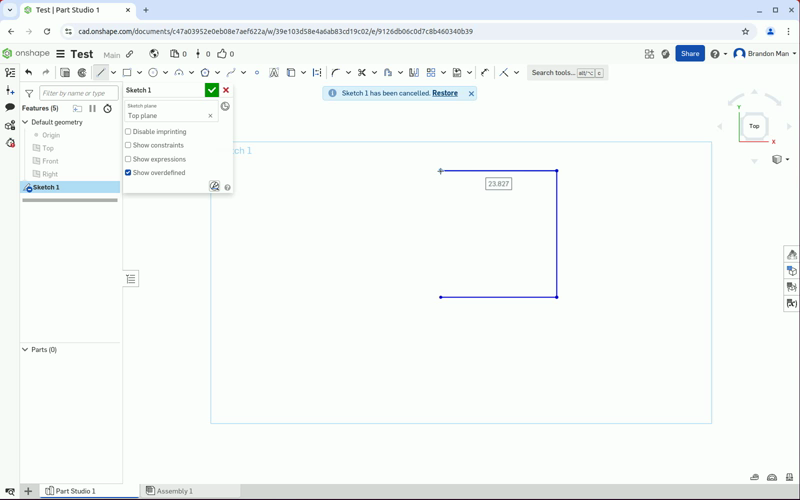
mouse_move(440, 297)
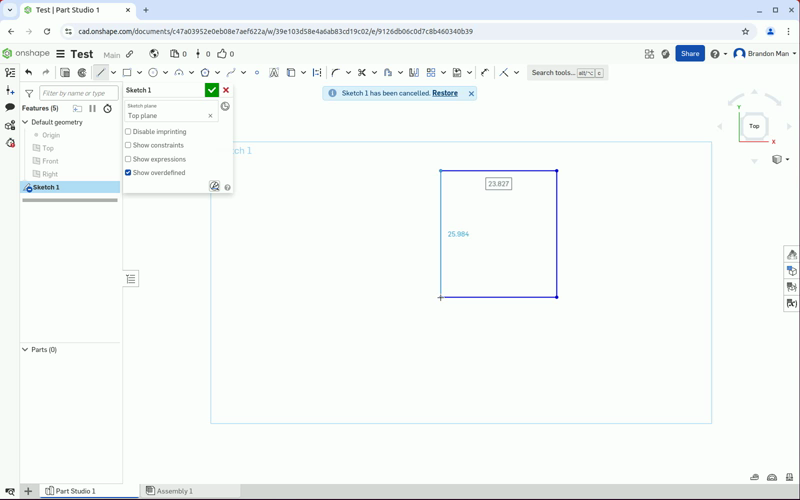
key_up(shift)
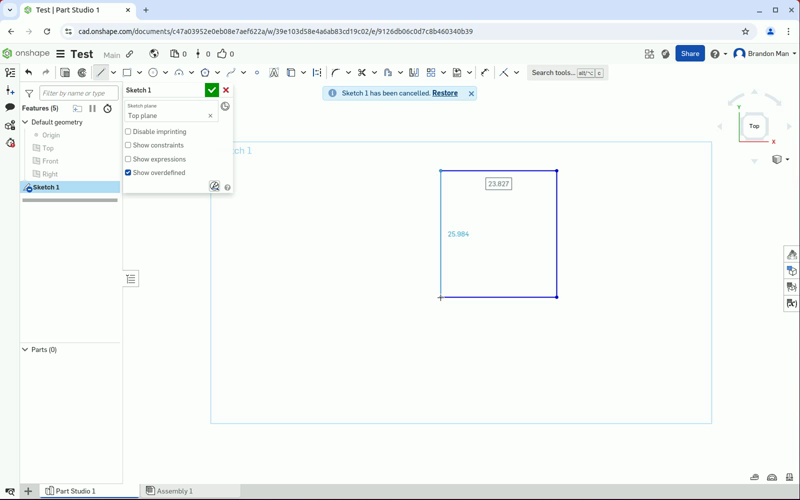
click(440, 297)
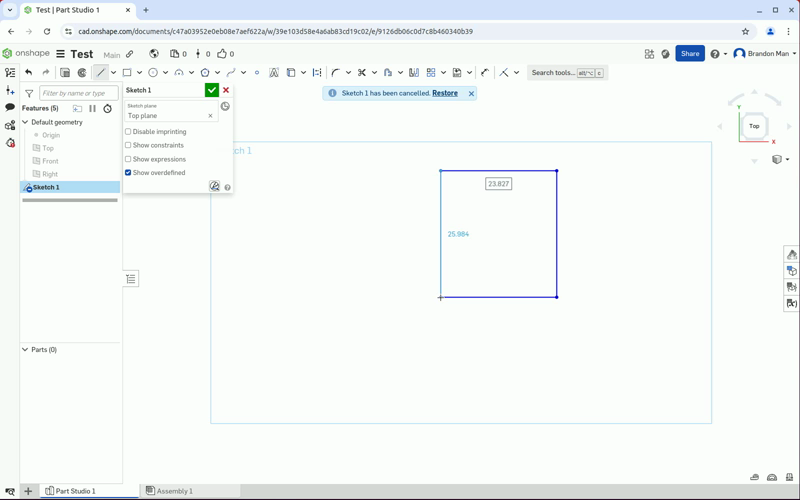
key(esc)
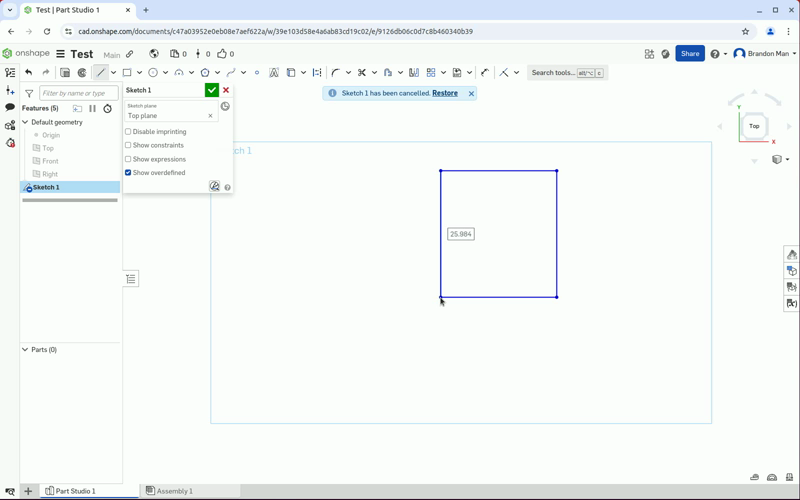
mouse_move(453, 216)
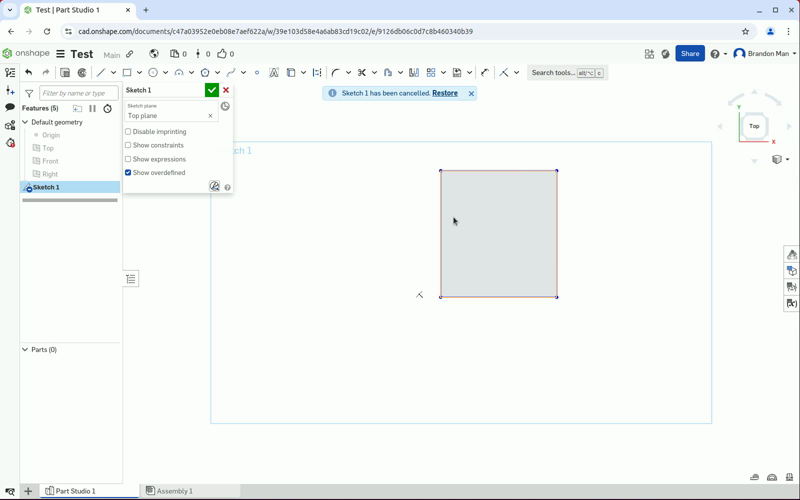
click(453, 216)
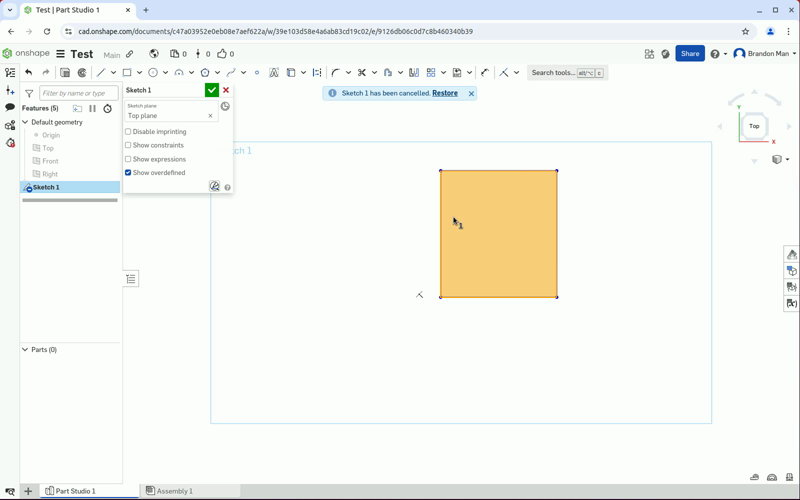
mouse_move(73, 352)
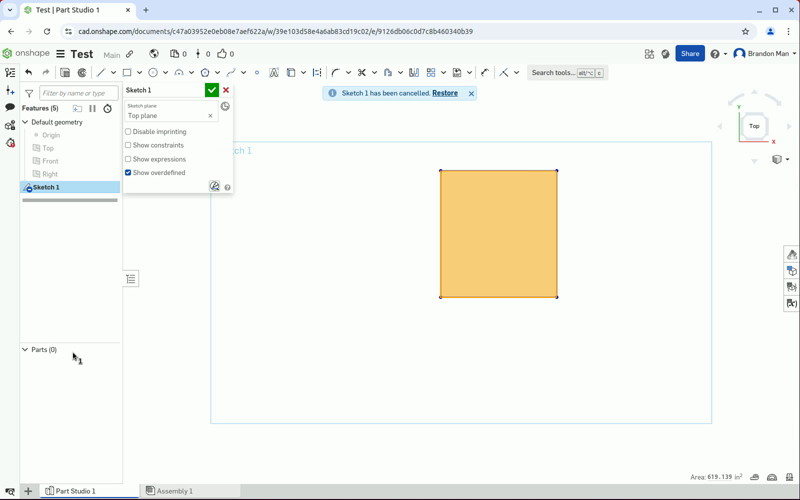
key(shift+y)
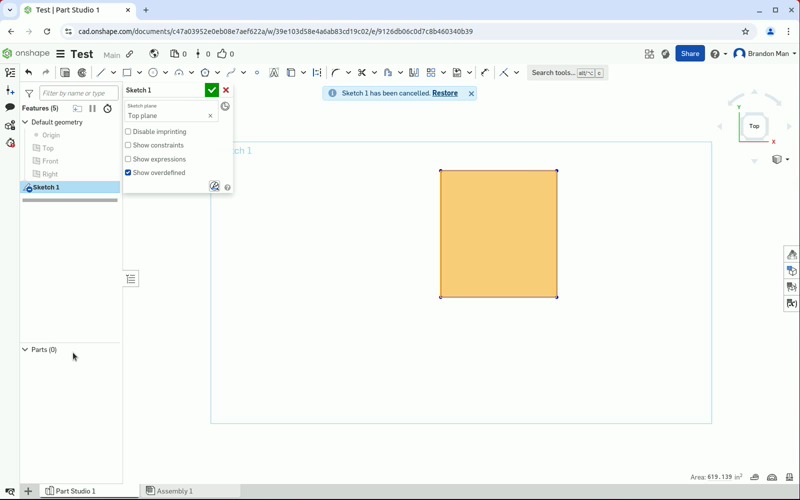
key(shift+e)
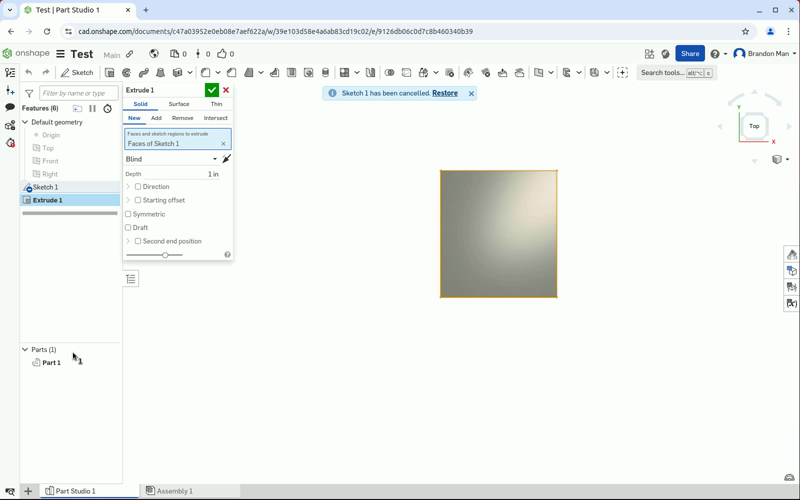
mouse_move(143, 106)
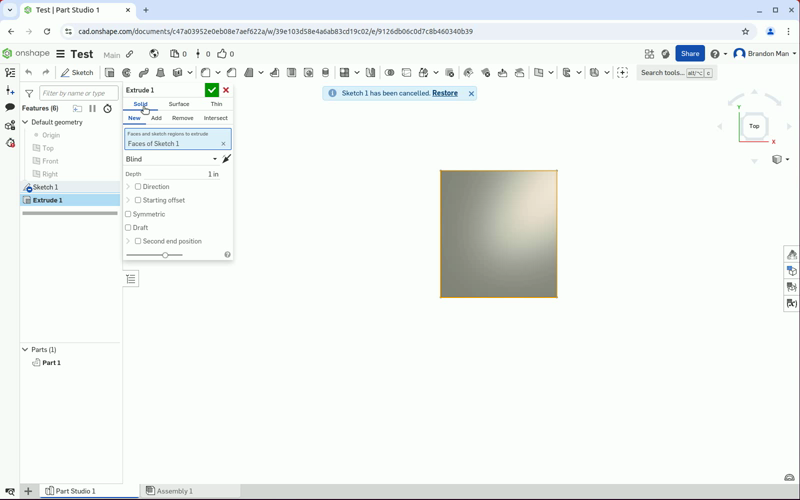
click(143, 106)
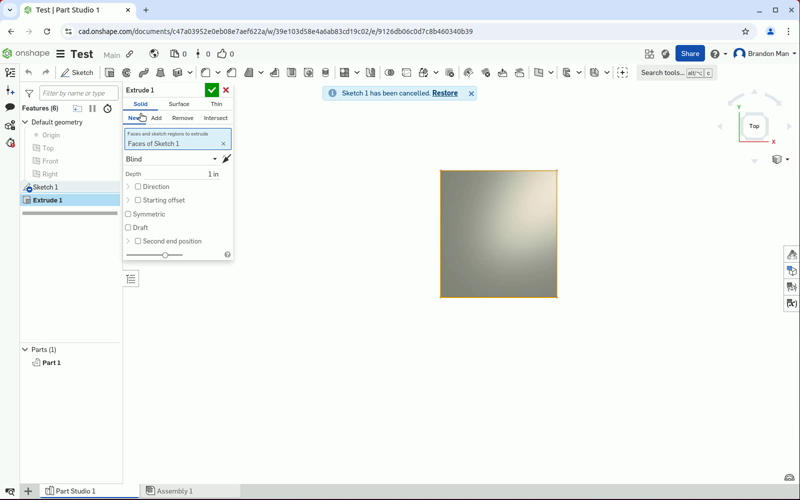
mouse_move(137, 120)
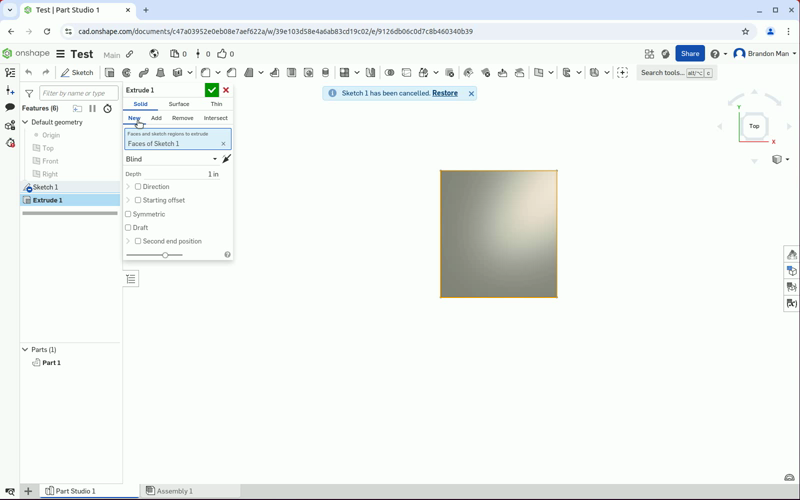
click(137, 120)
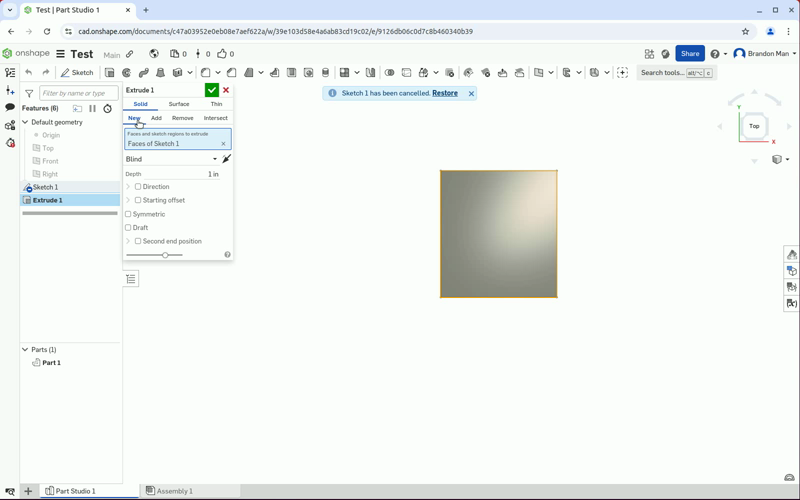
key(tab, 4)
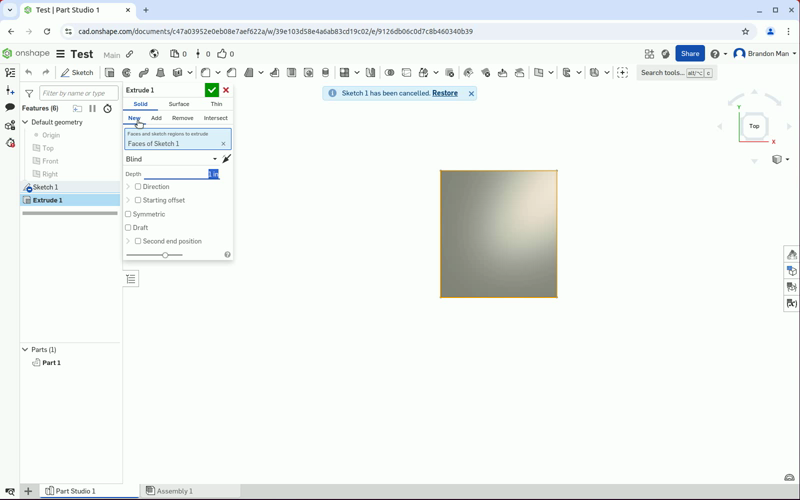
text(0.963)
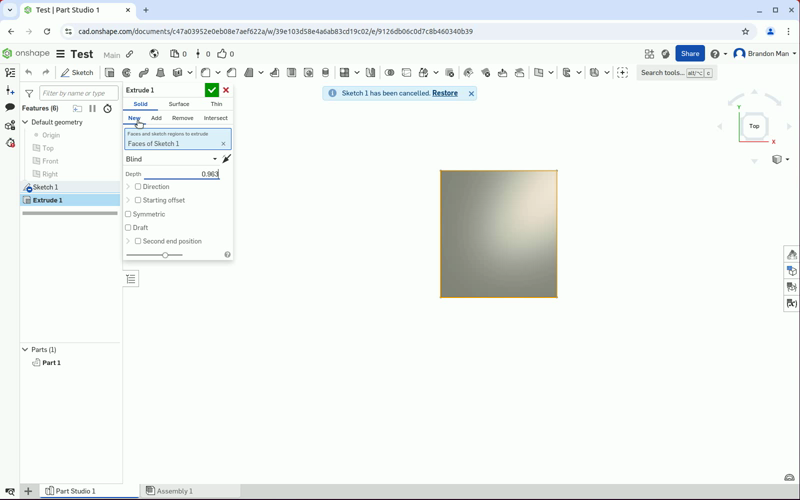
key(enter)
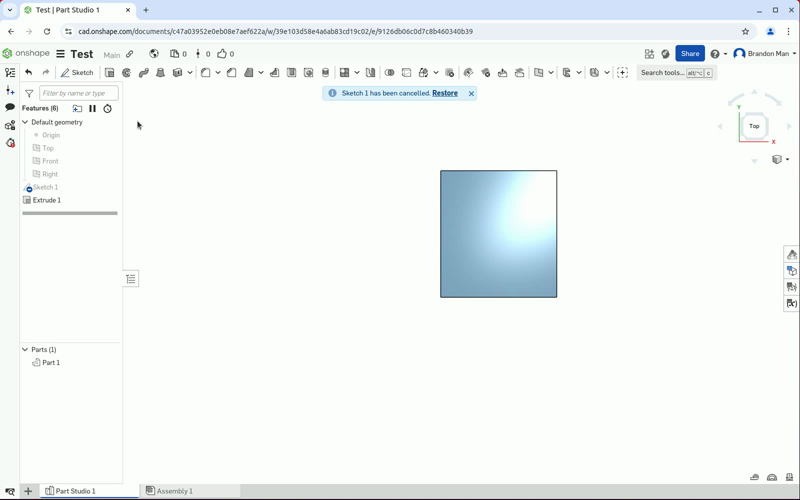
key(shift+h)
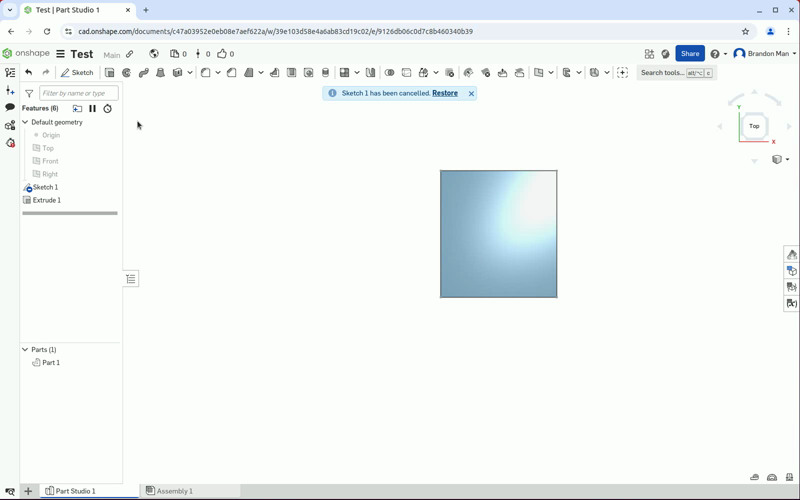
key(shift+h)
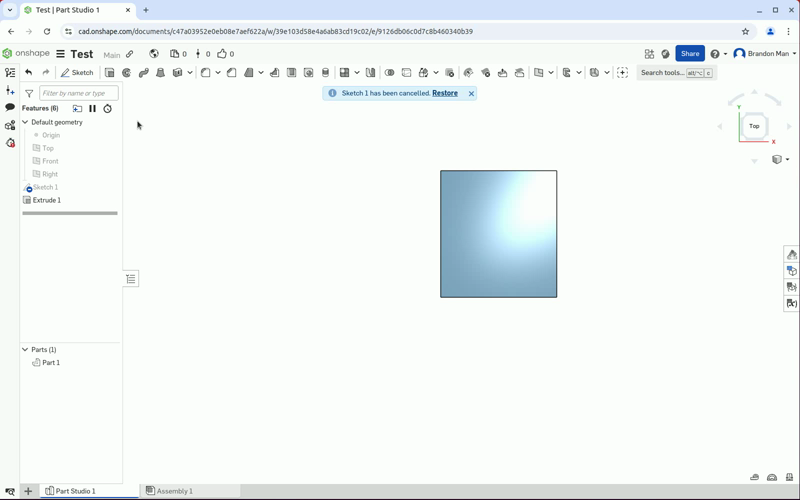
mouse_move(73, 189)
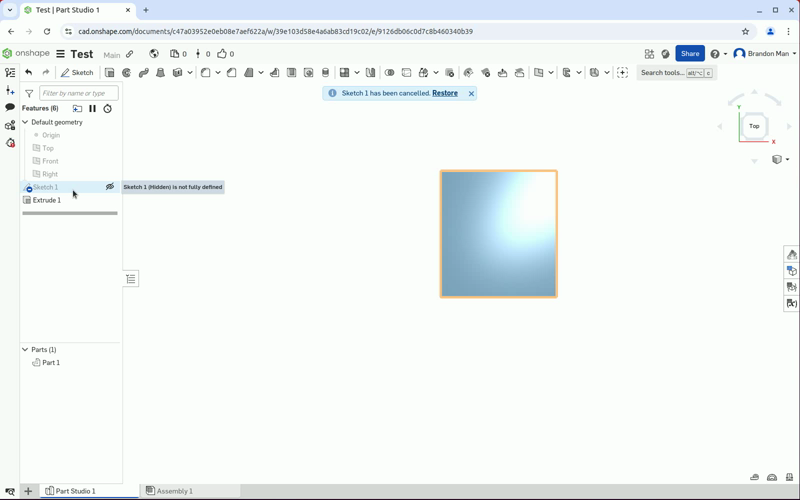
click(73, 189)
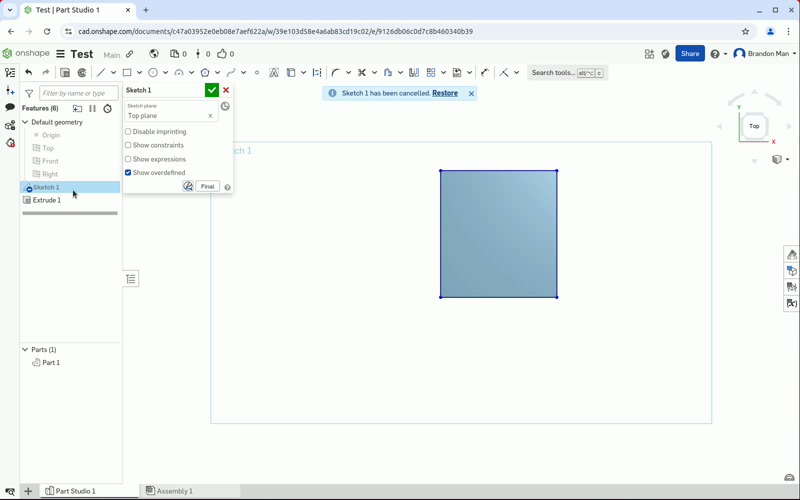
mouse_move(229, 92)
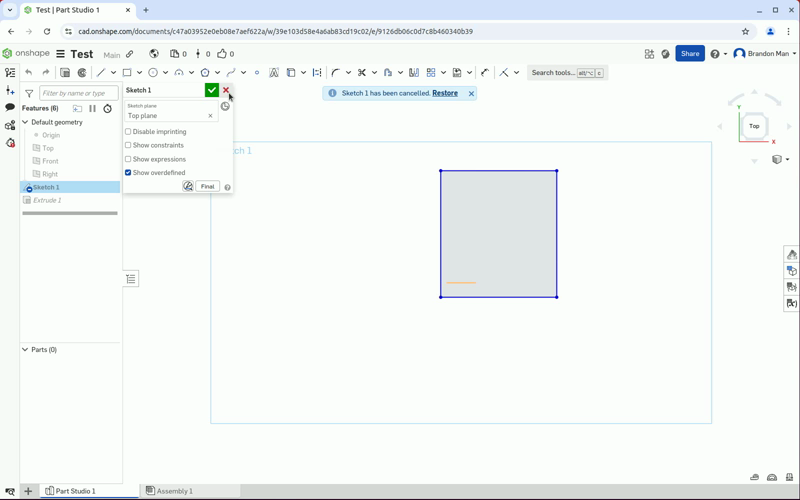
click(229, 92)
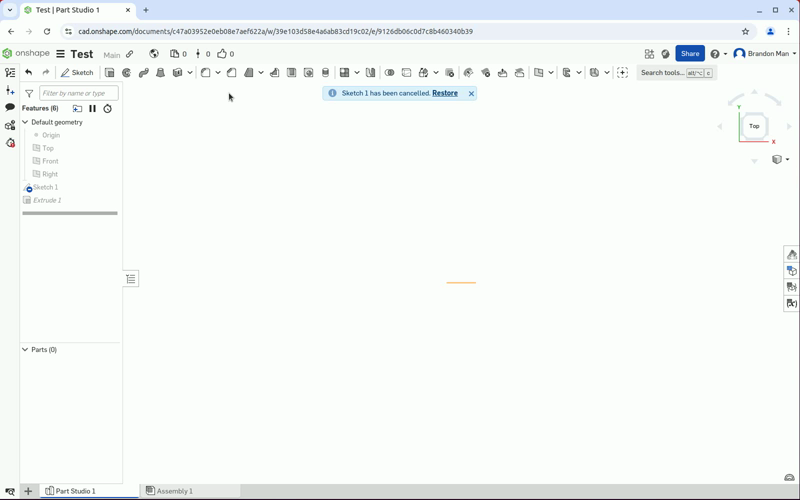
mouse_move(541, 75)
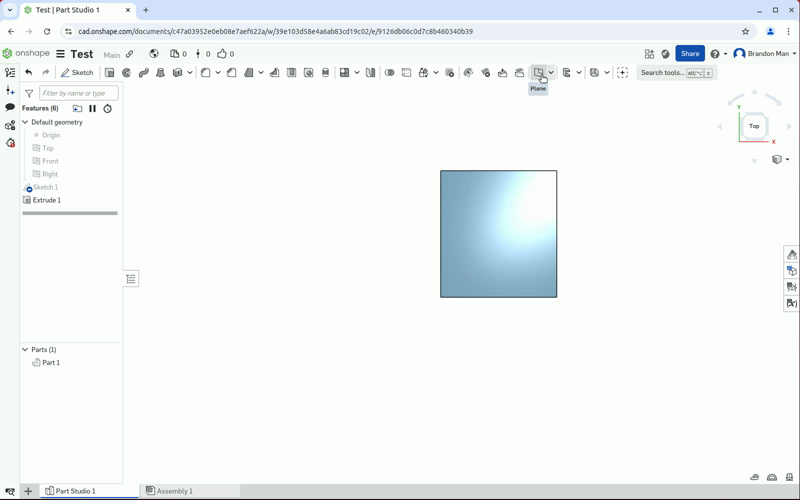
click(541, 75)
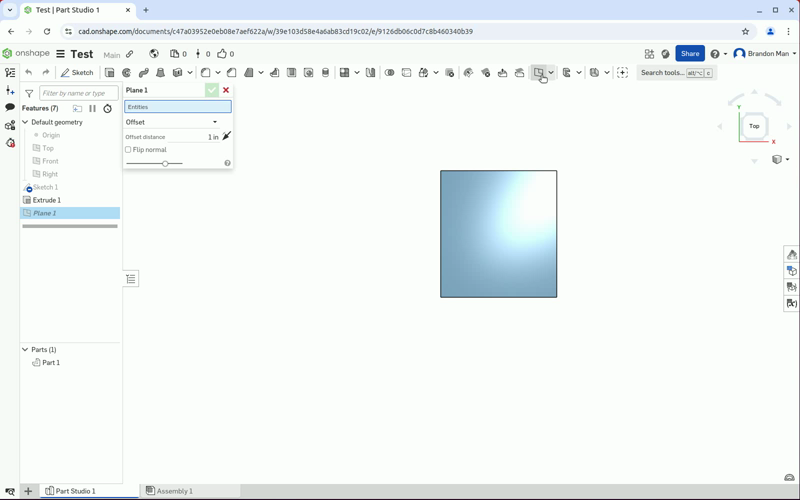
mouse_move(73, 150)
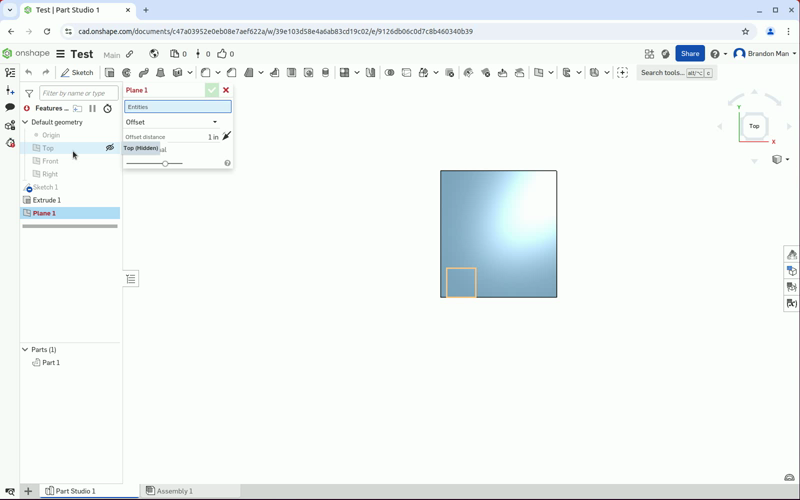
click(73, 150)
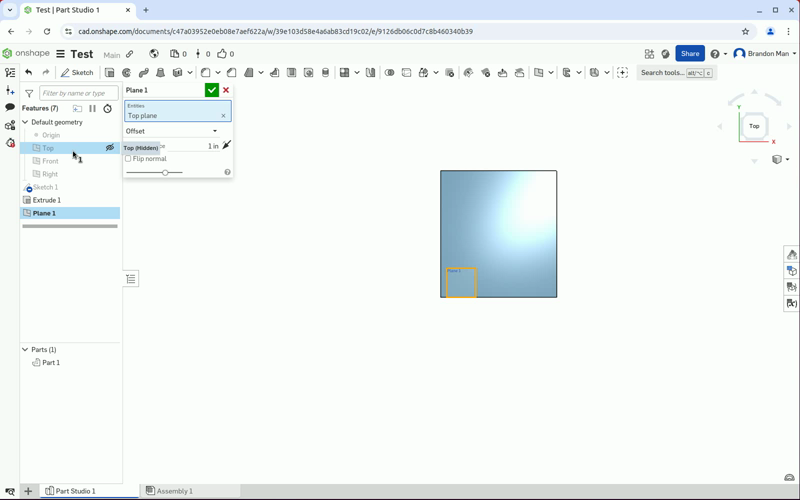
key(tab, 2)
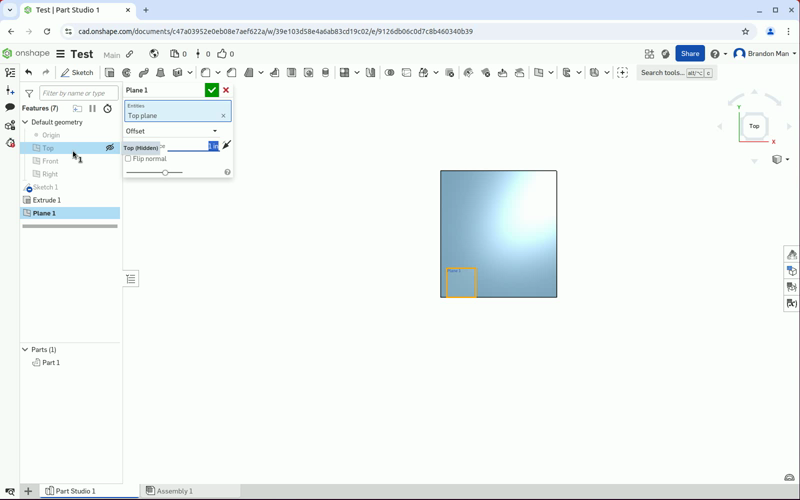
text(0.955)
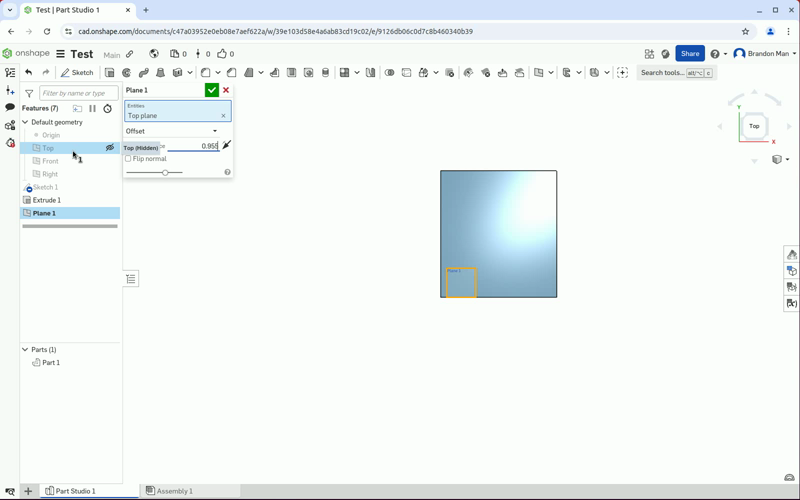
key(enter, 2)
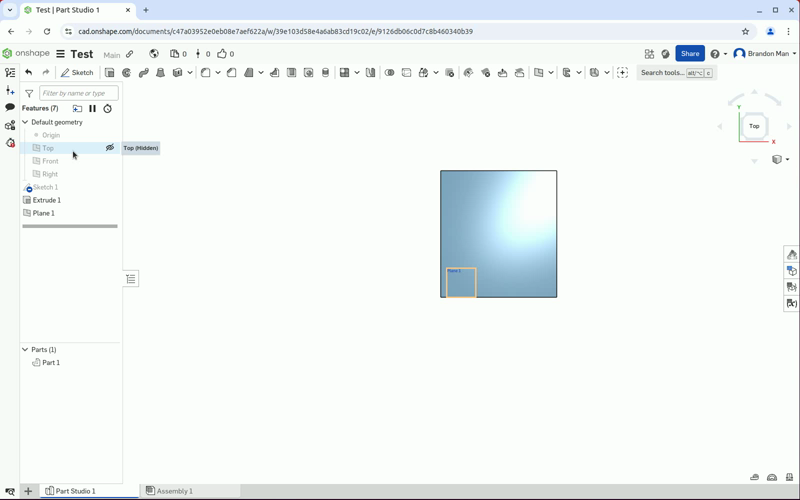
key(shift+s)
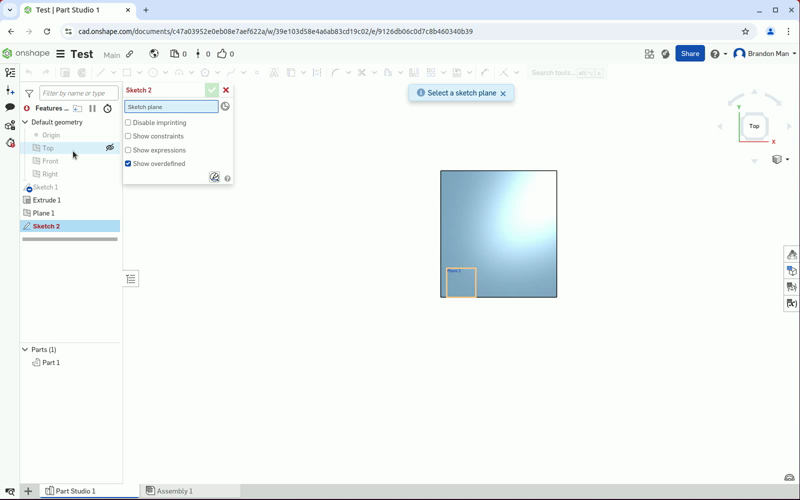
mouse_move(73, 215)
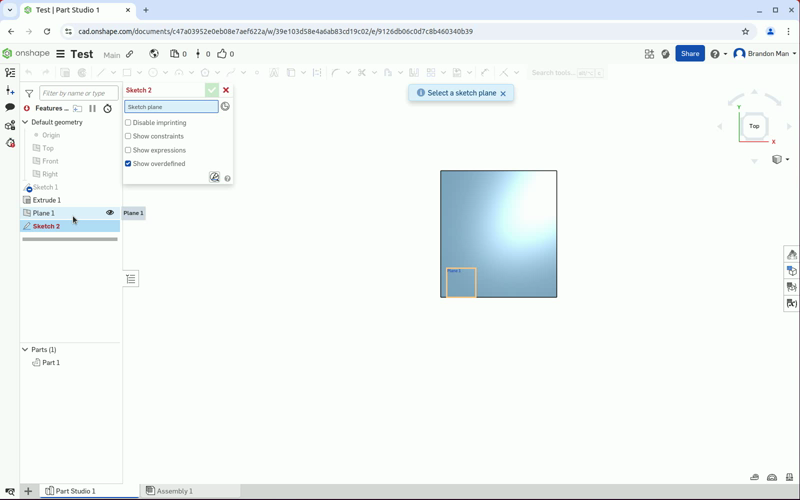
click(73, 215)
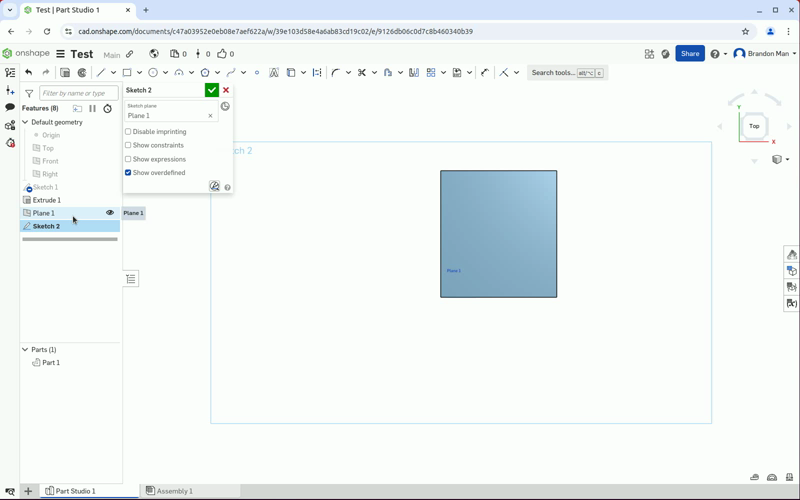
mouse_move(73, 352)
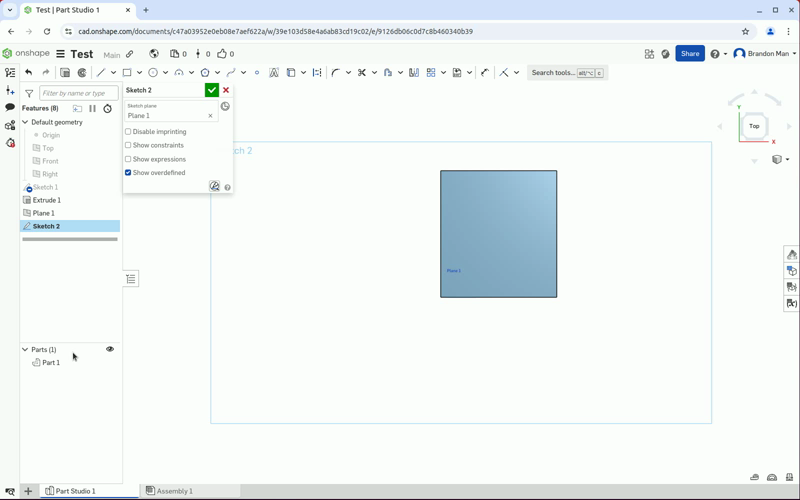
key(y)
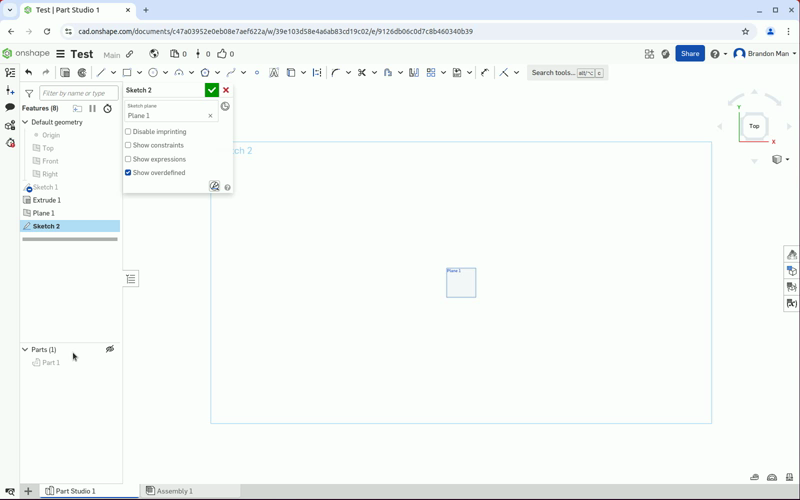
key(c)
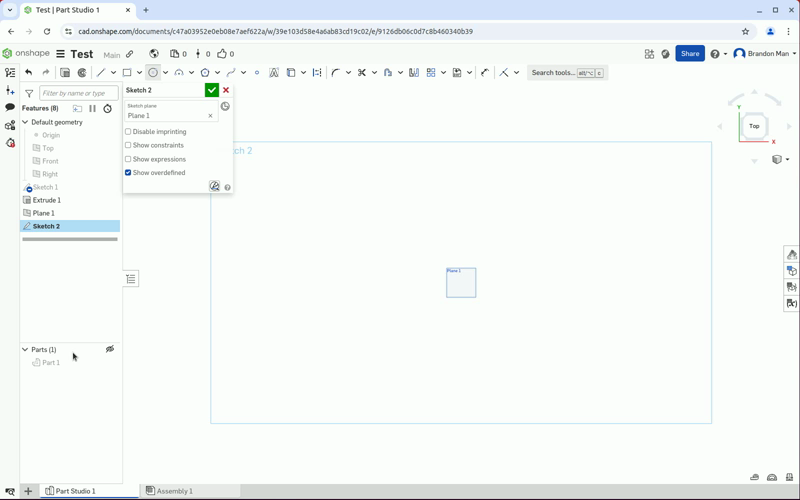
key_down(shift)
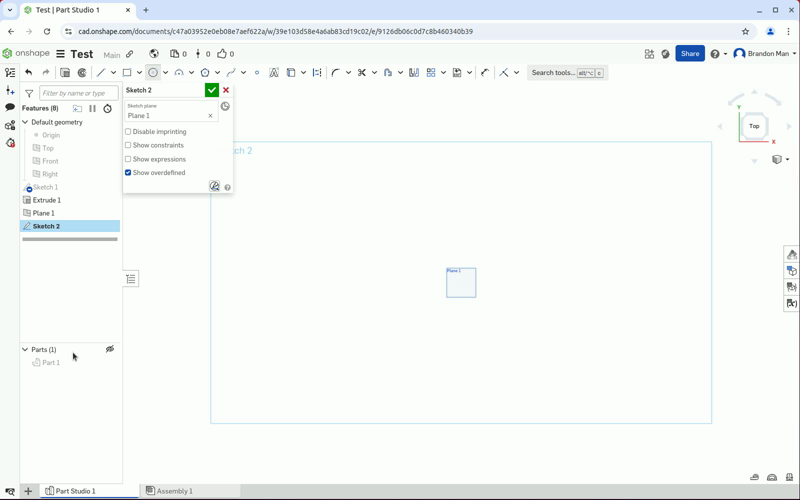
mouse_move(444, 294)
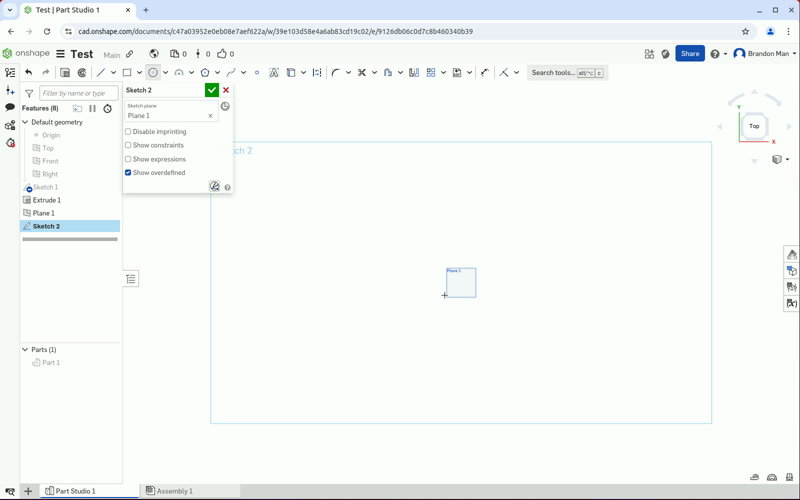
click(444, 294)
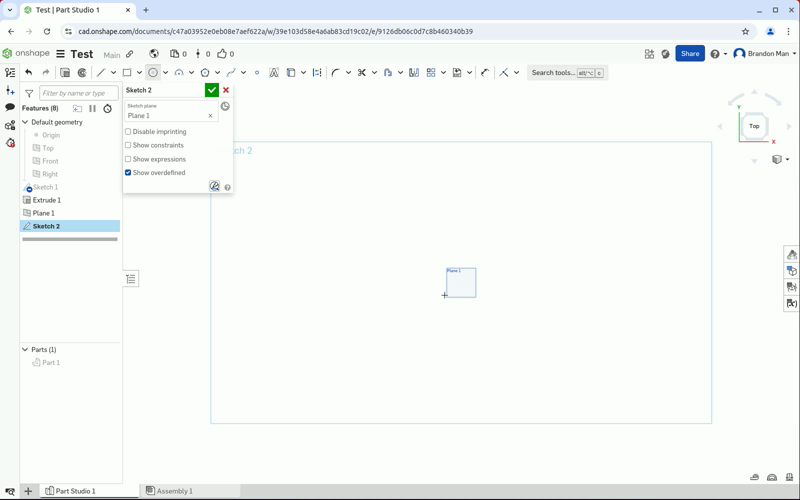
key_up(shift)
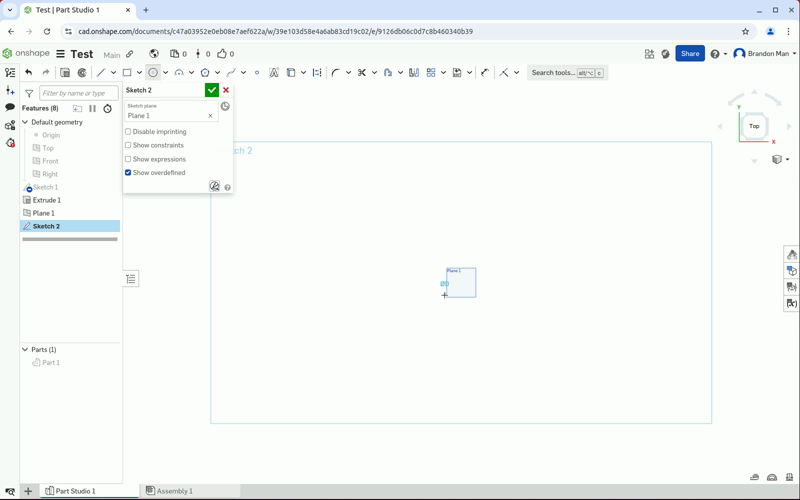
mouse_move(446, 294)
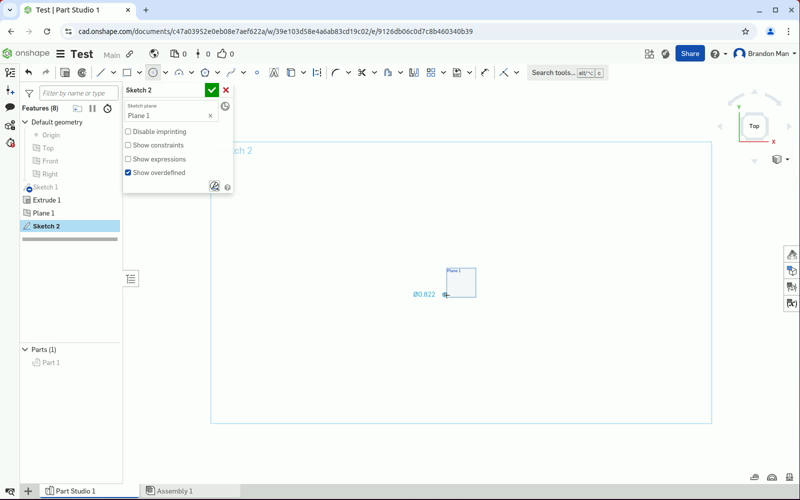
scroll(6)
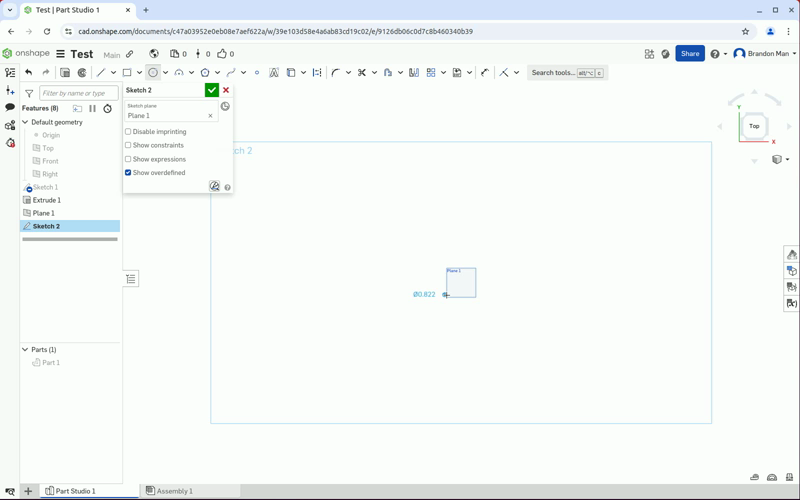
scroll(6)
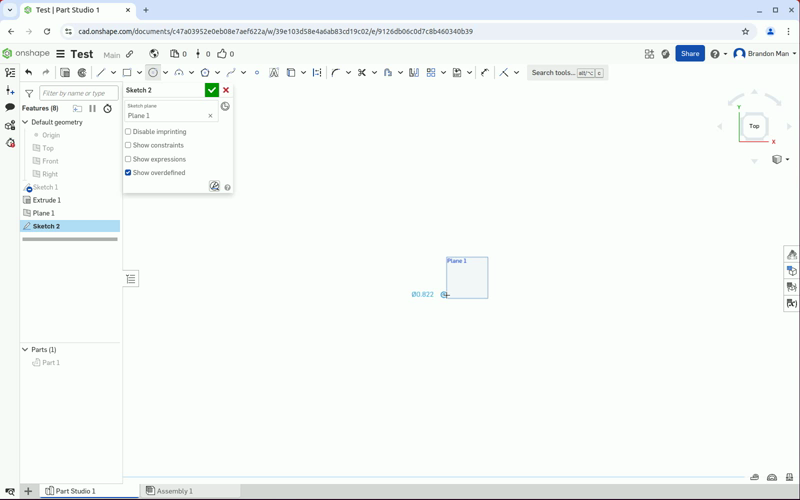
scroll(6)
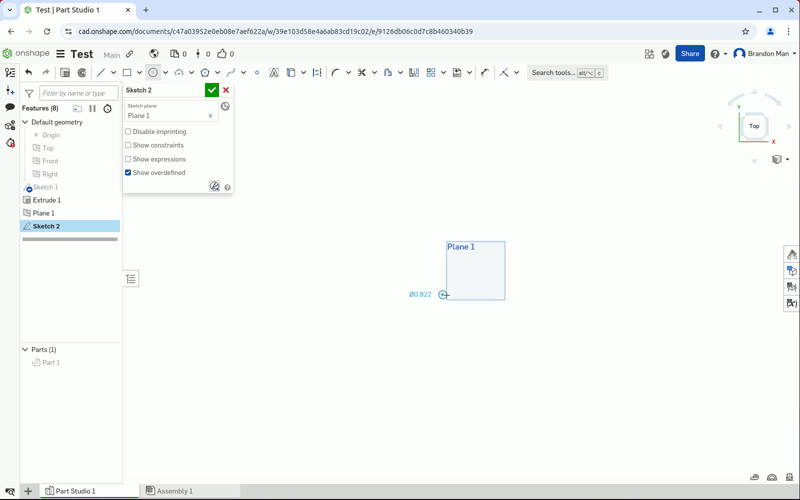
scroll(6)
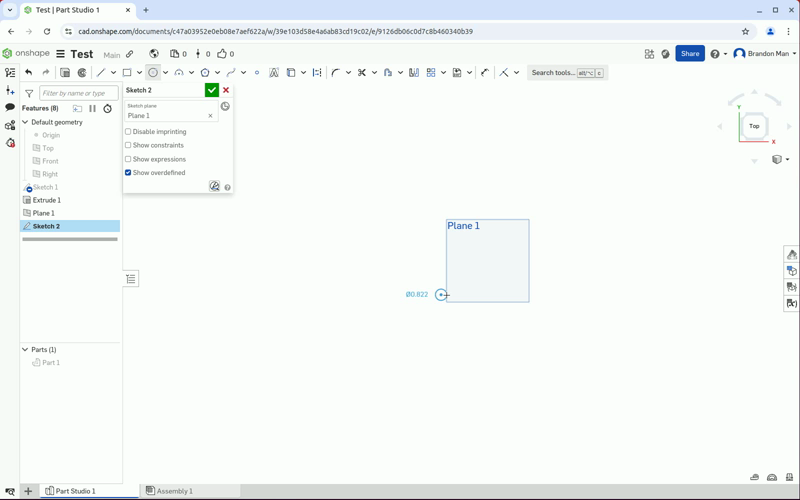
scroll(6)
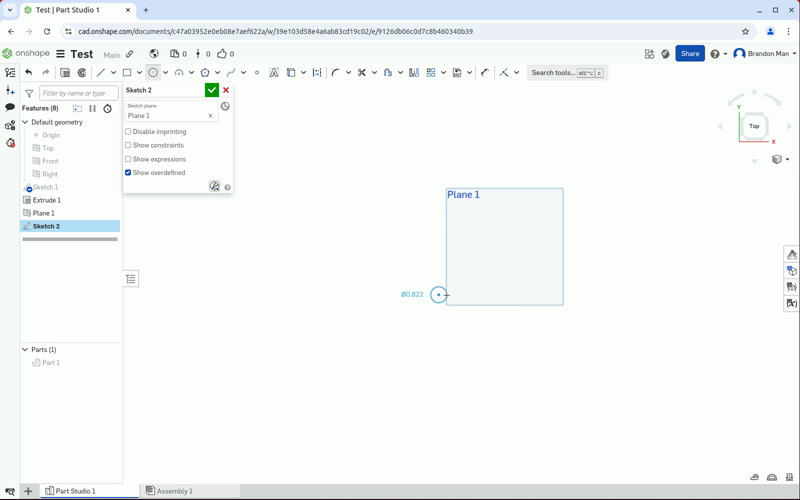
scroll(6)
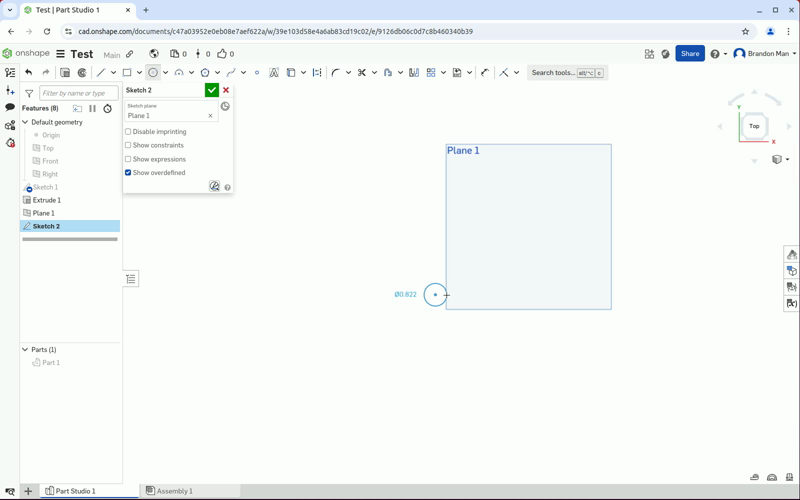
scroll(6)
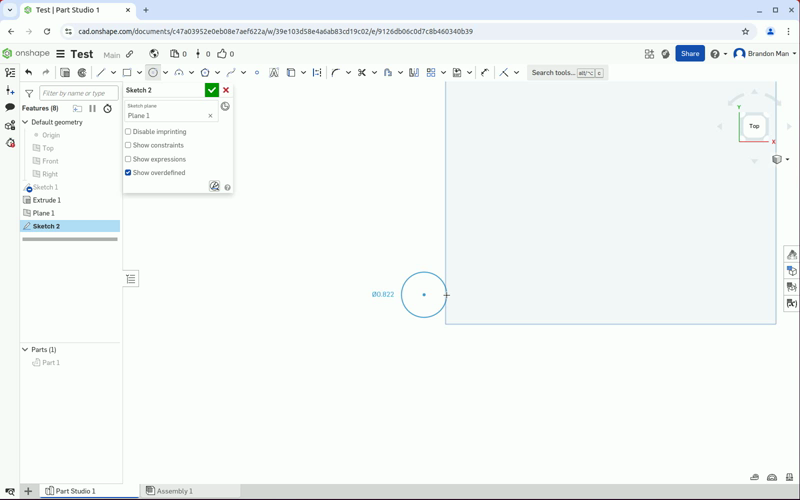
click(446, 294)
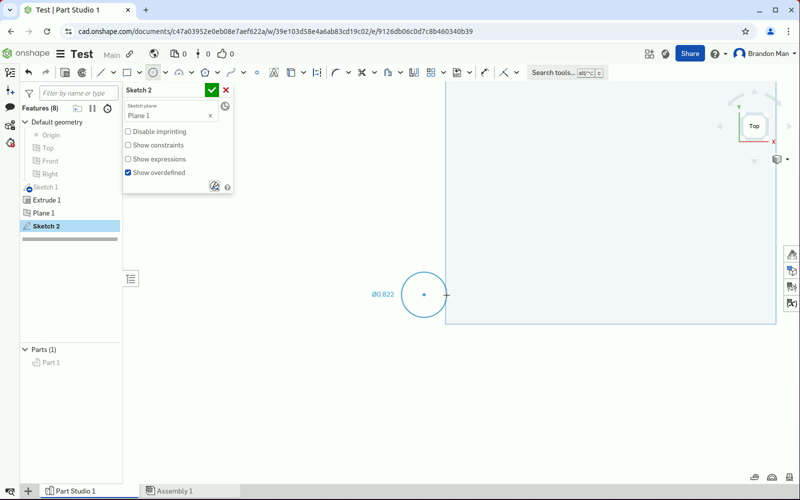
scroll(-6)
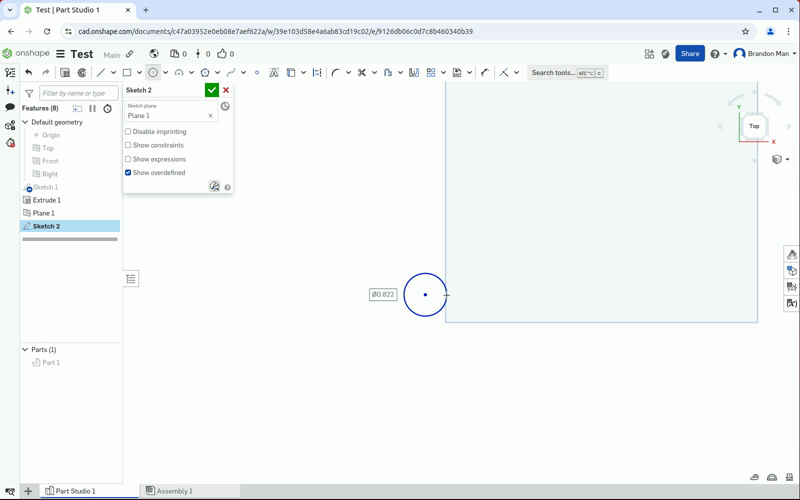
scroll(-6)
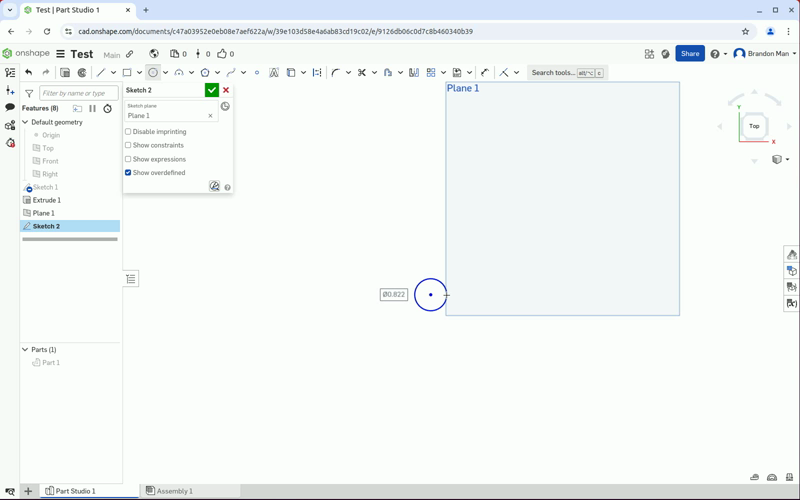
scroll(-6)
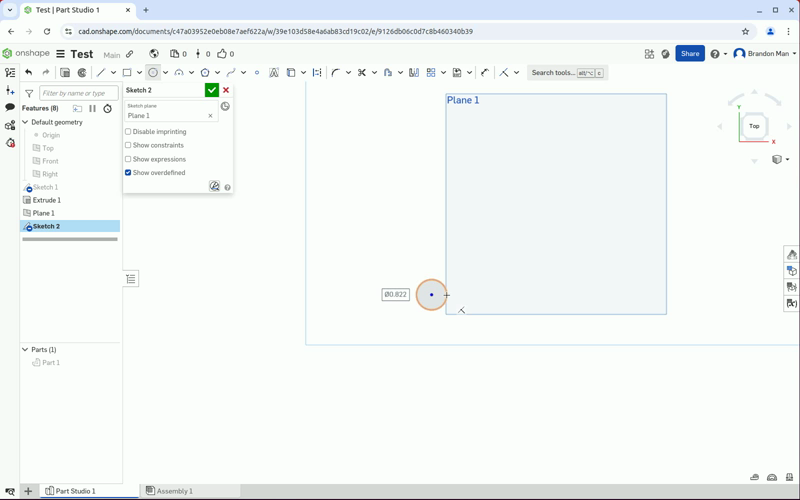
scroll(-6)
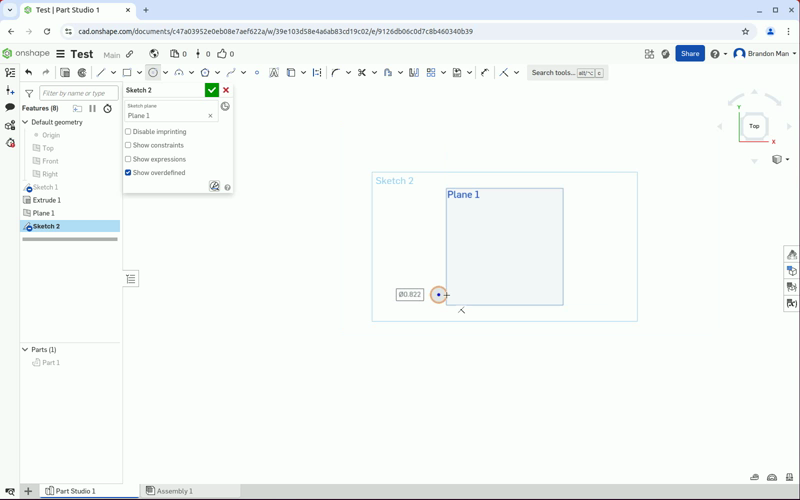
scroll(-6)
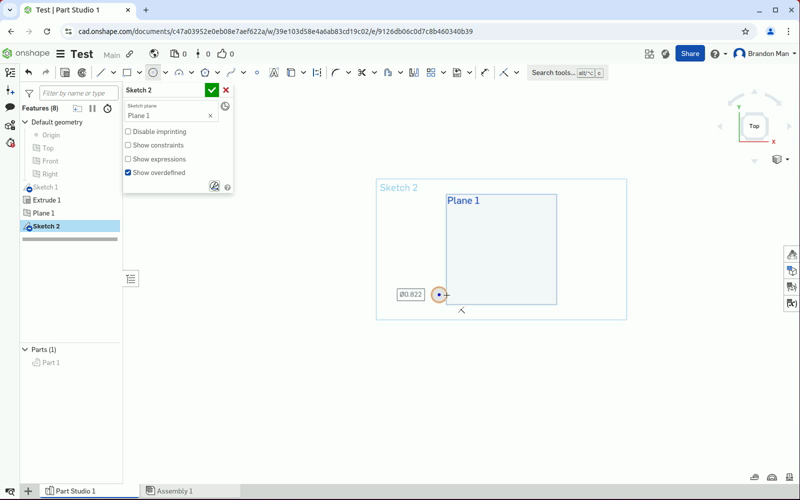
scroll(-6)
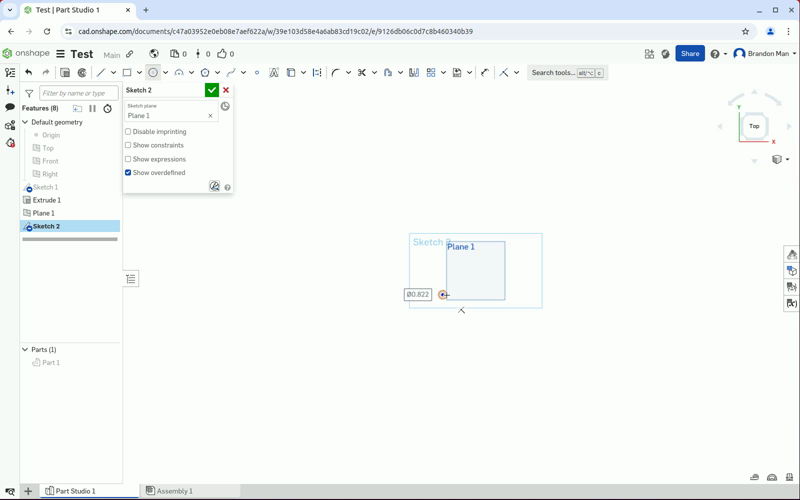
scroll(-6)
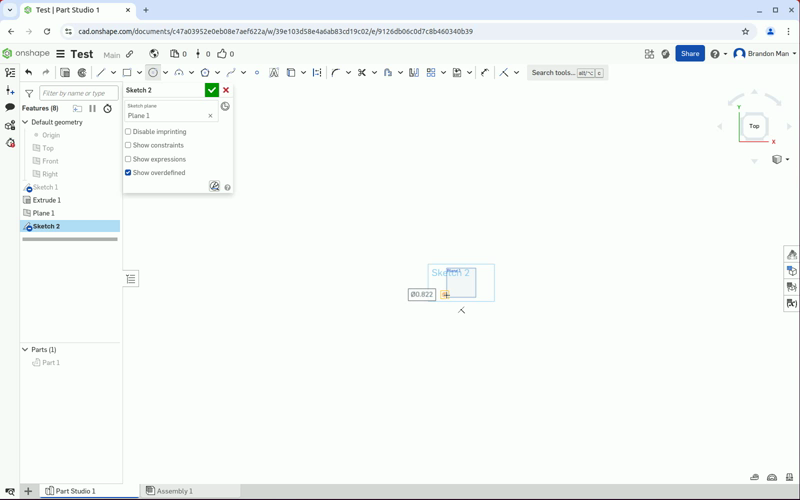
key(esc)
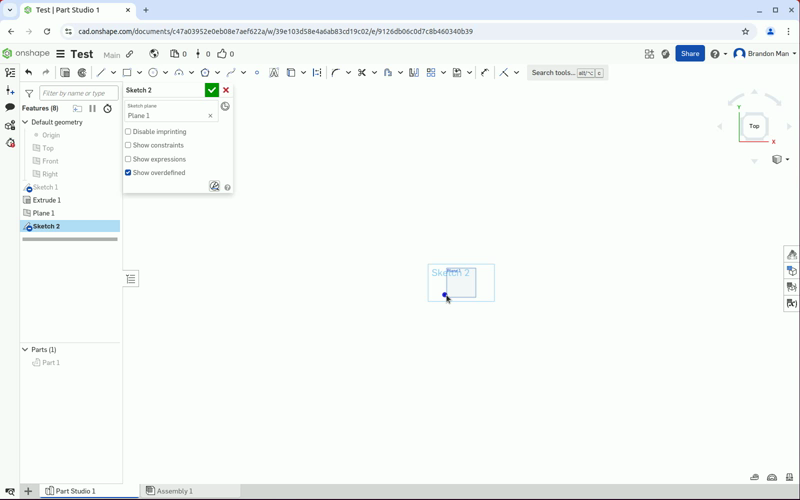
mouse_move(444, 295)
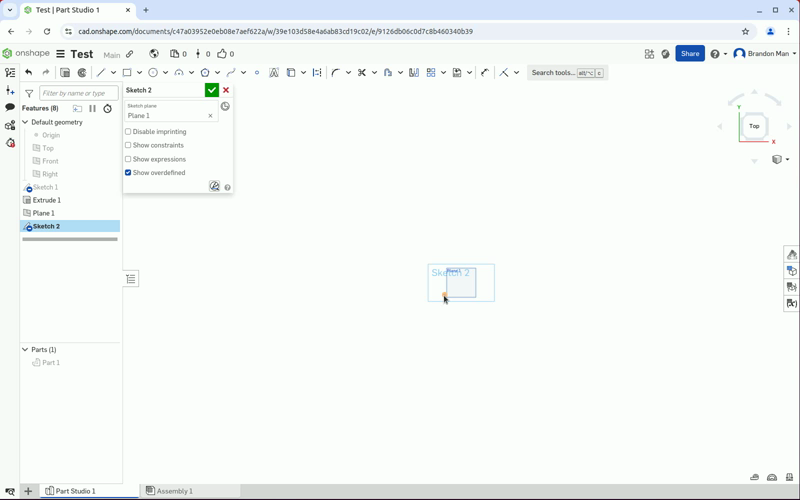
scroll(6)
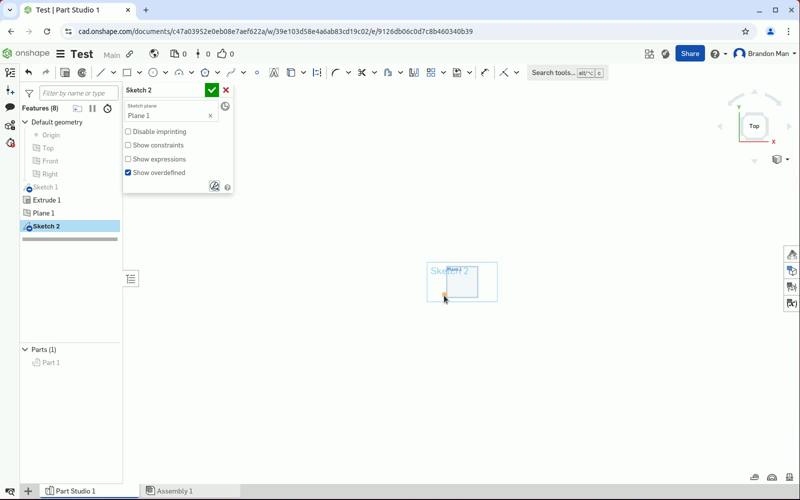
scroll(6)
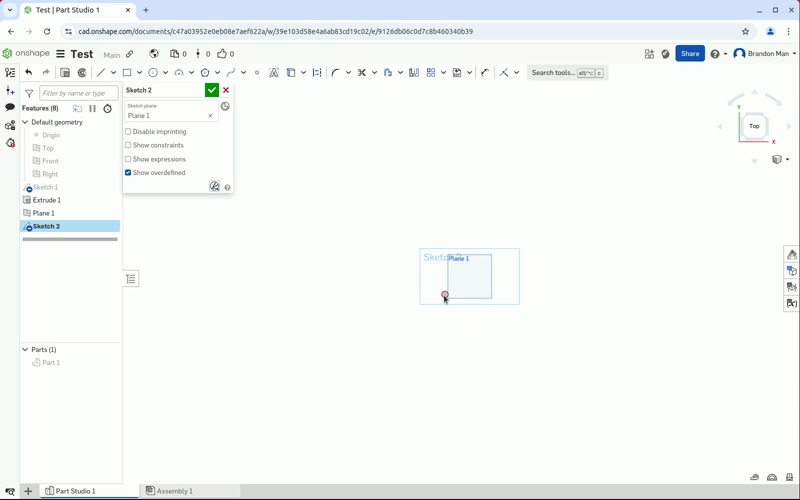
scroll(6)
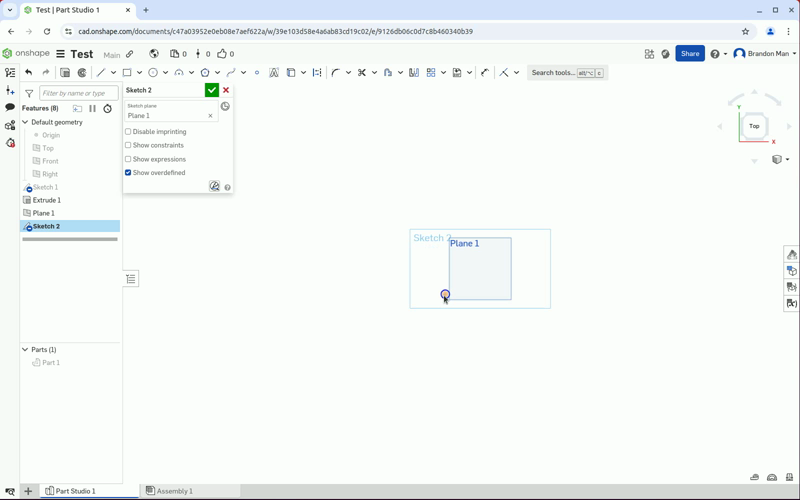
scroll(6)
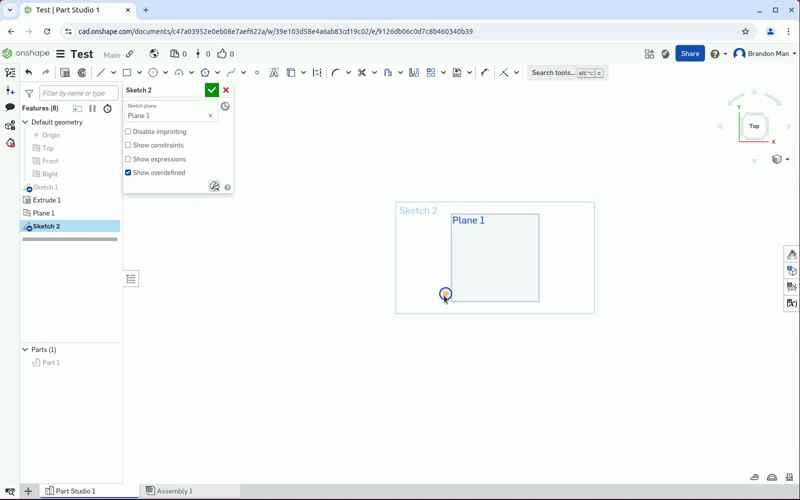
scroll(6)
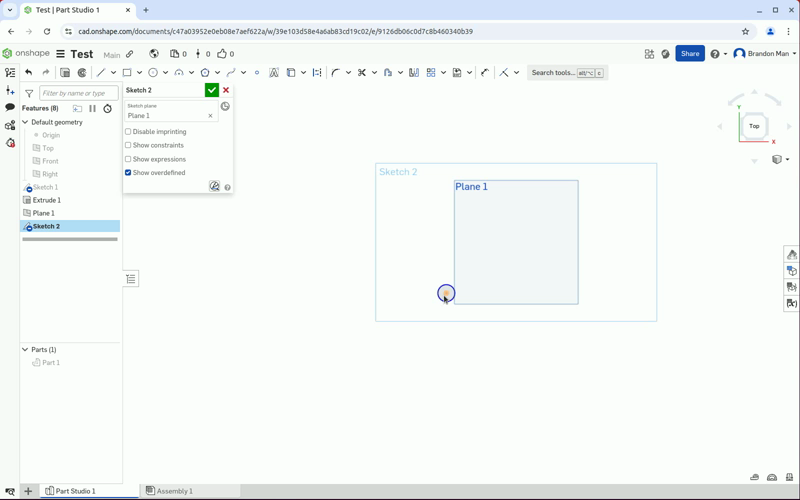
scroll(6)
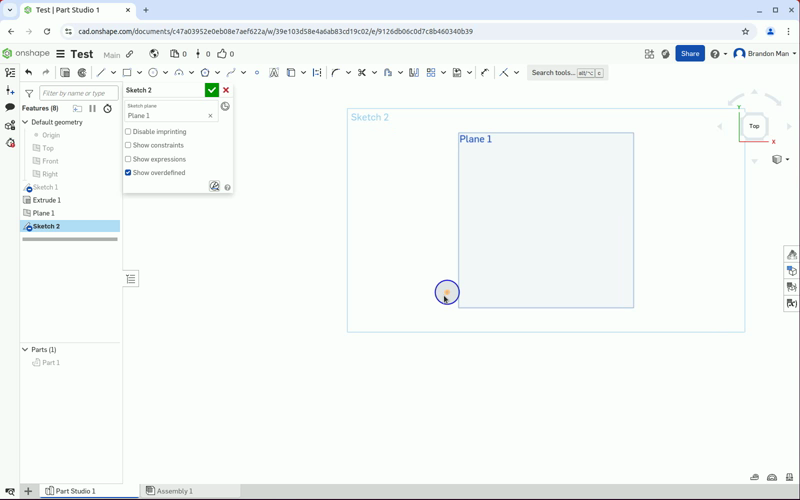
scroll(6)
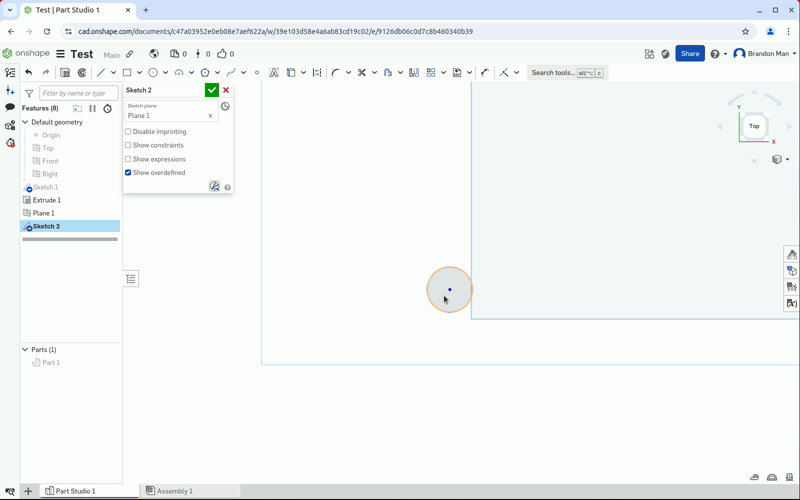
click(444, 295)
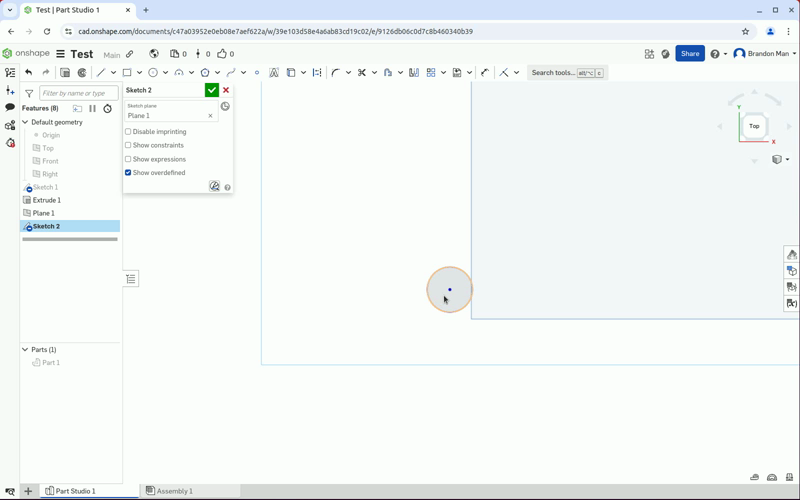
scroll(-6)
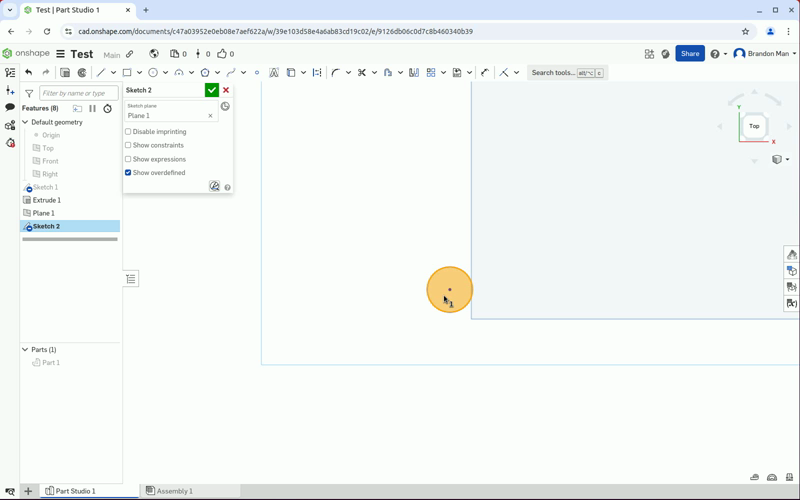
scroll(-6)
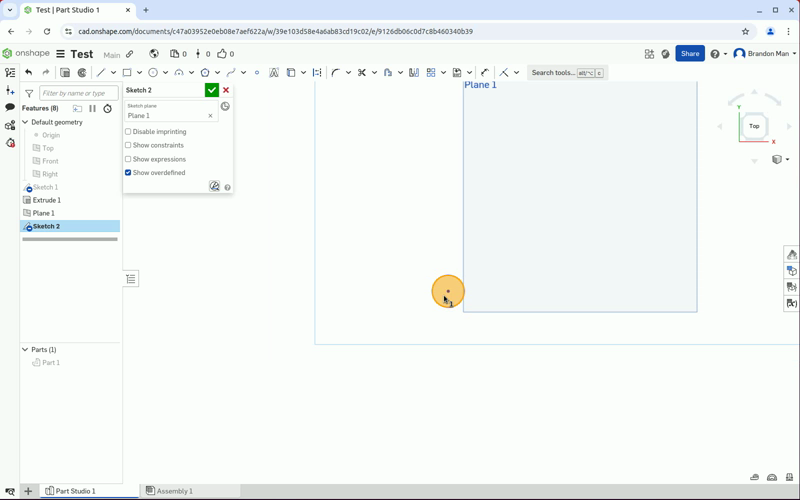
scroll(-6)
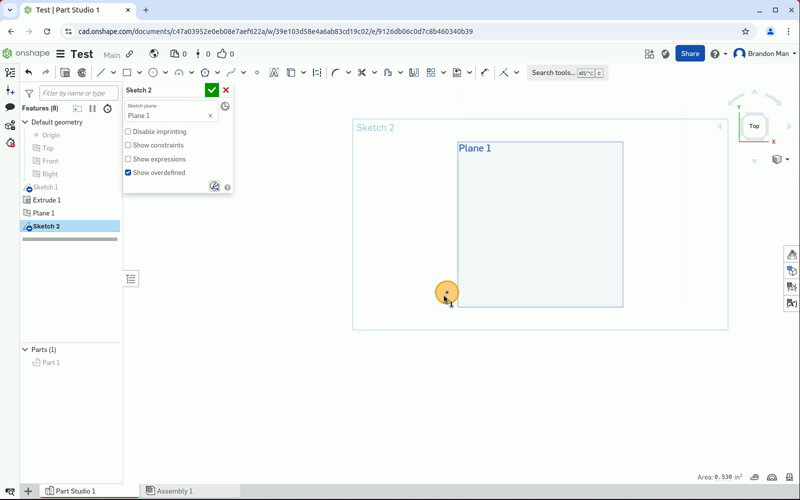
scroll(-6)
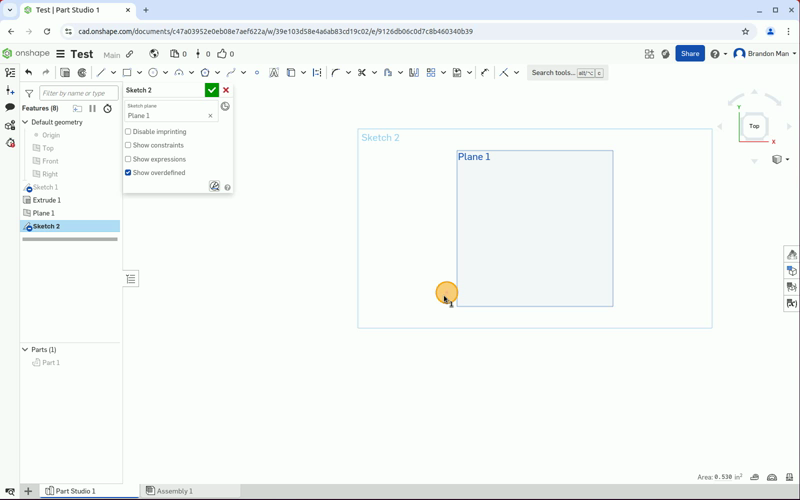
scroll(-6)
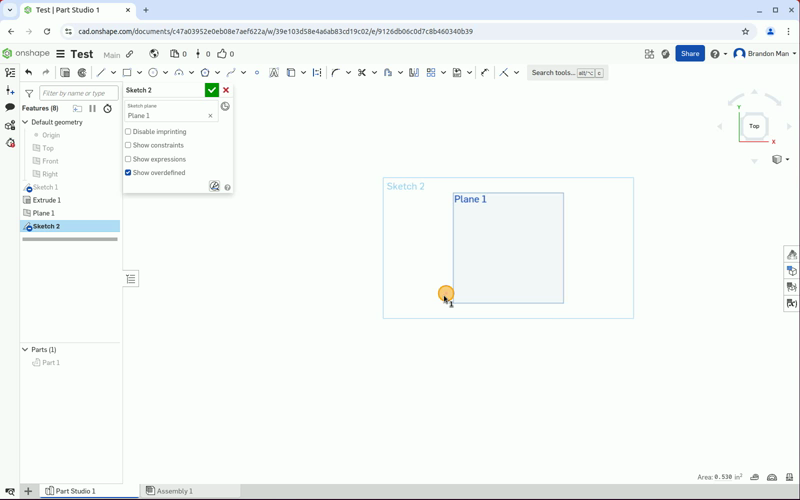
scroll(-6)
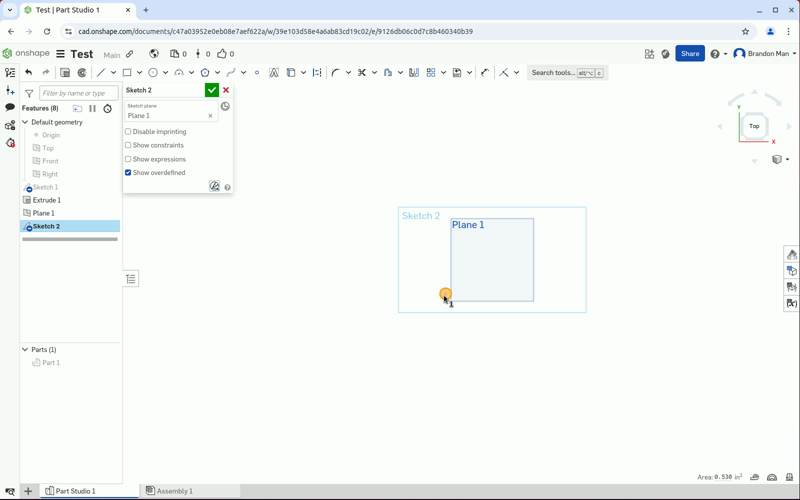
scroll(-6)
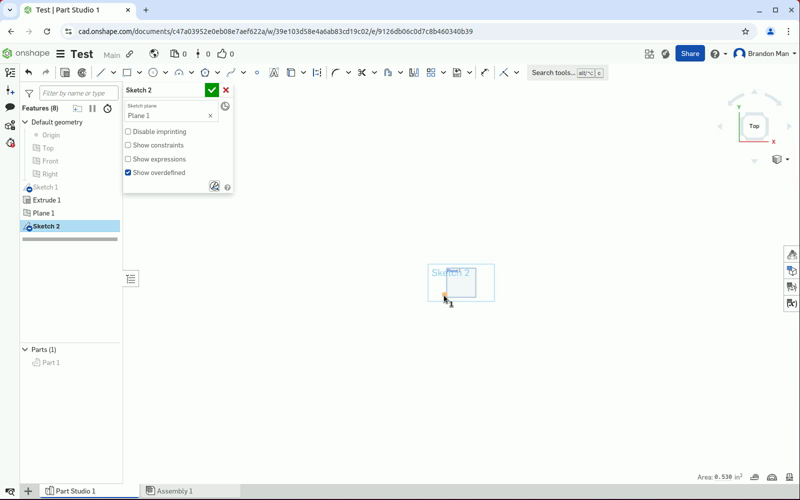
mouse_move(73, 352)
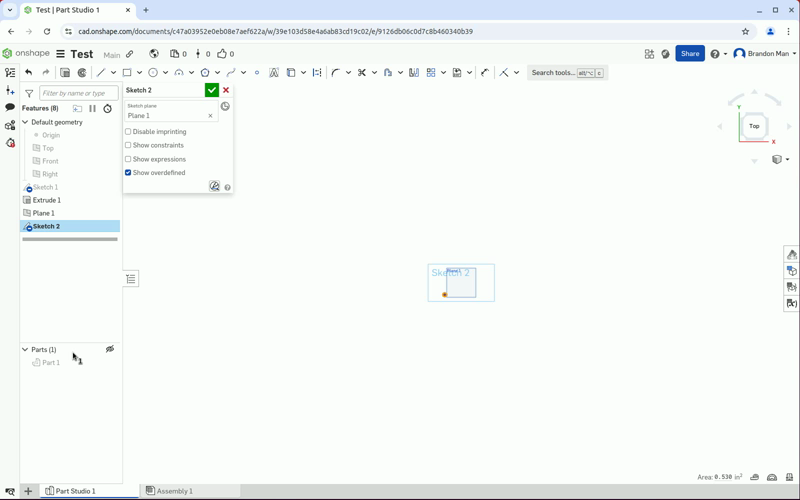
key(shift+y)
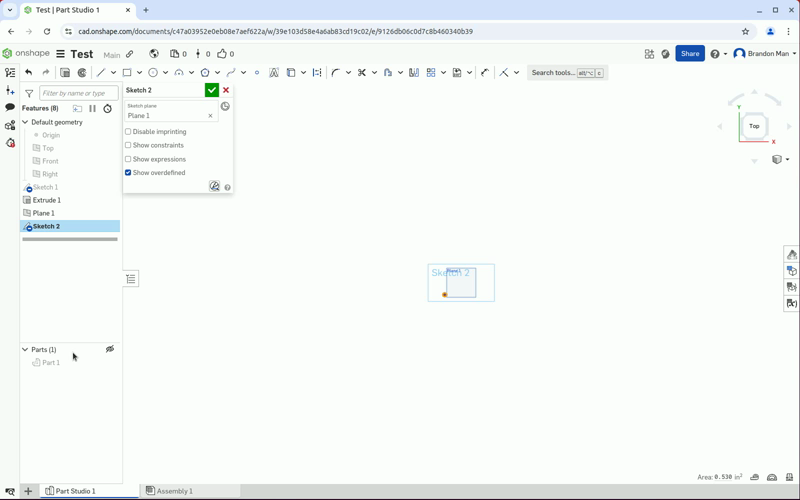
key(shift+e)
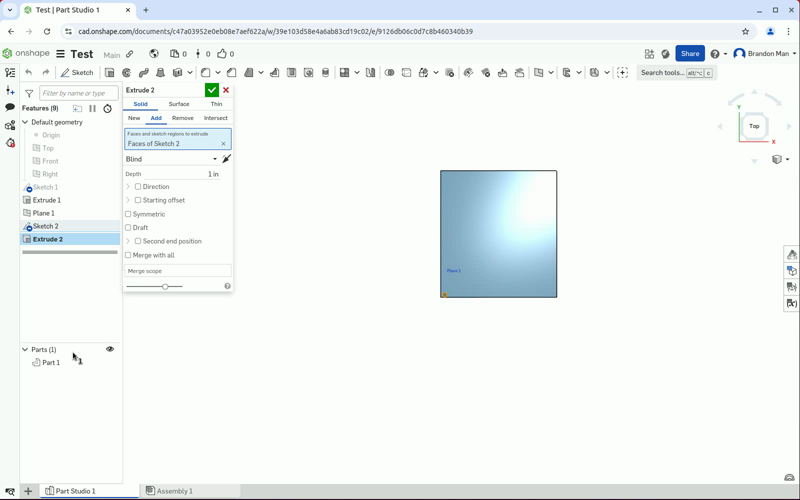
mouse_move(143, 106)
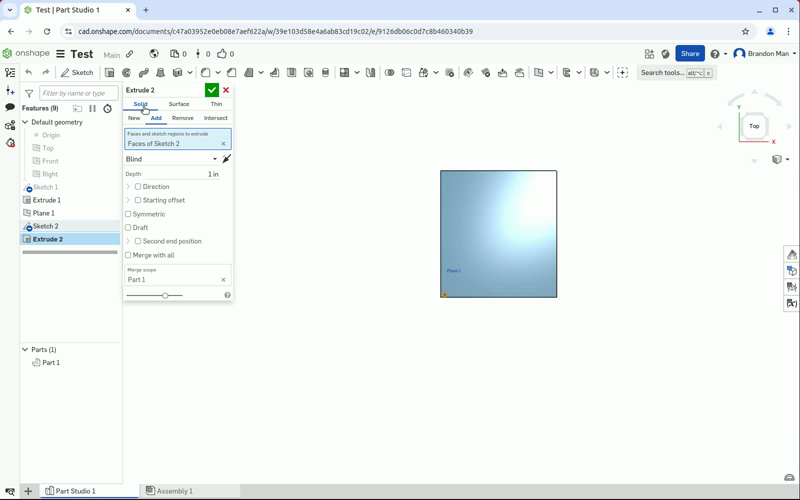
click(143, 106)
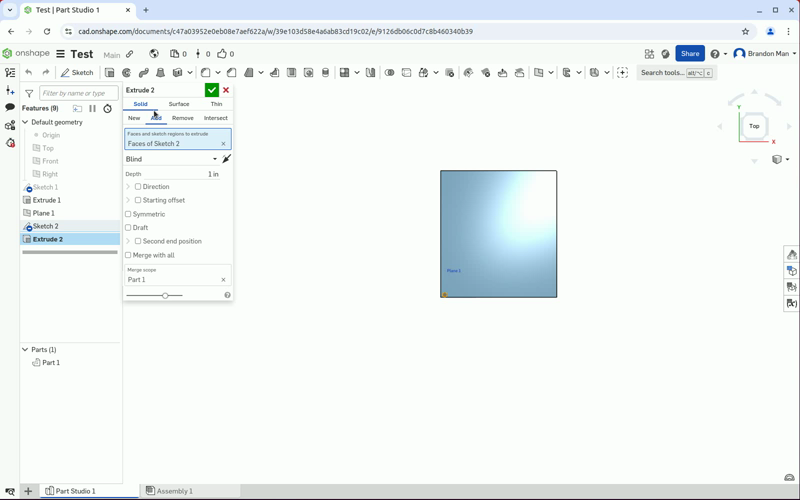
mouse_move(186, 120)
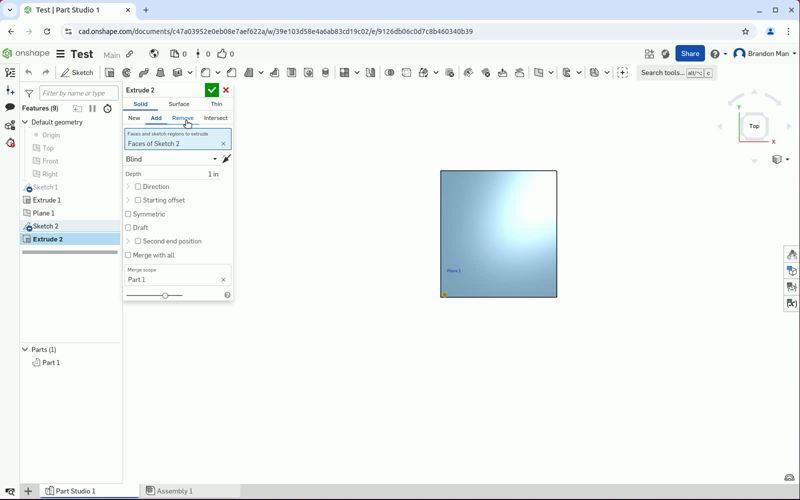
click(186, 120)
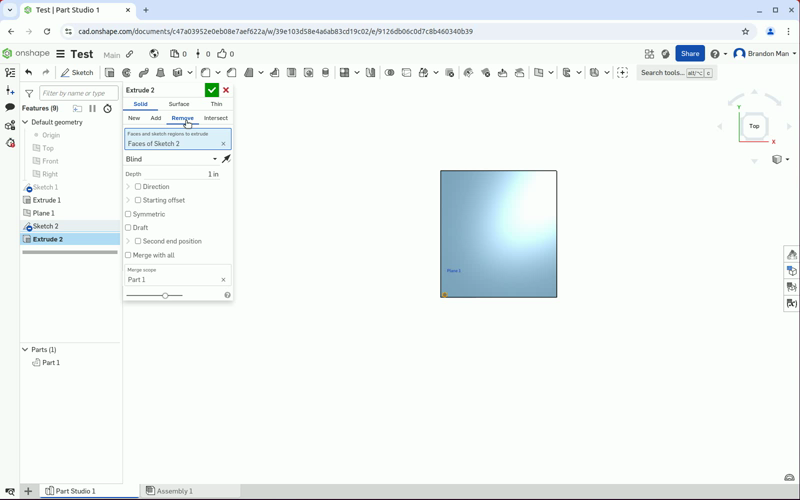
key(tab, 4)
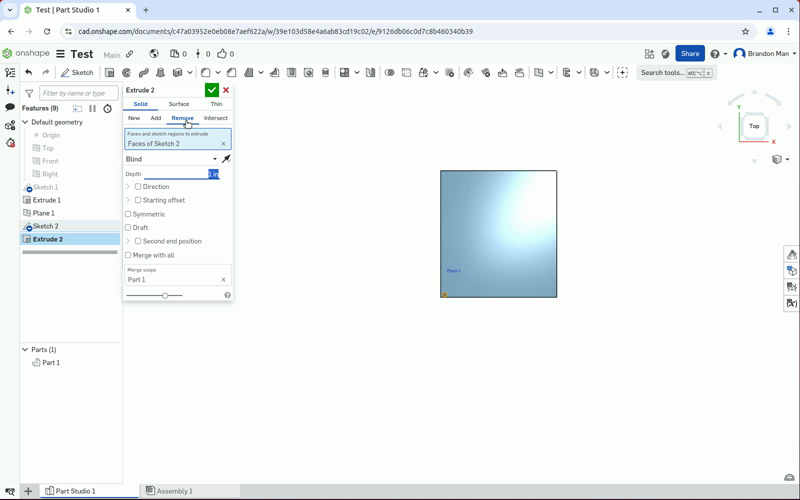
text(0.963)
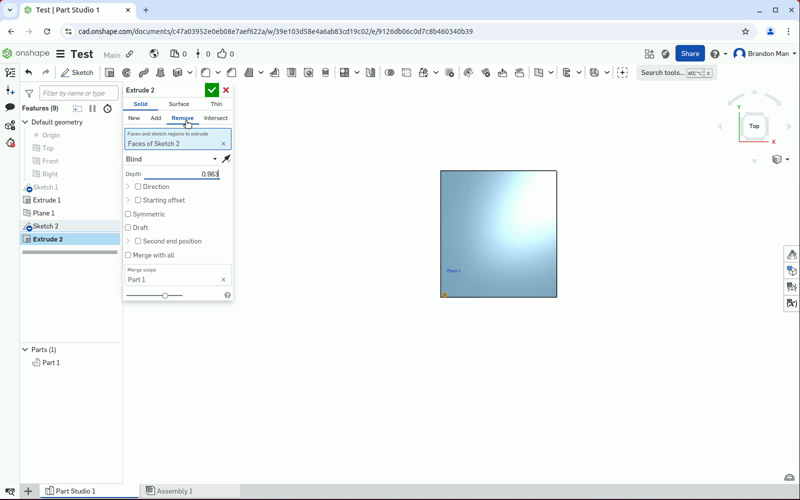
key(tab, 6)
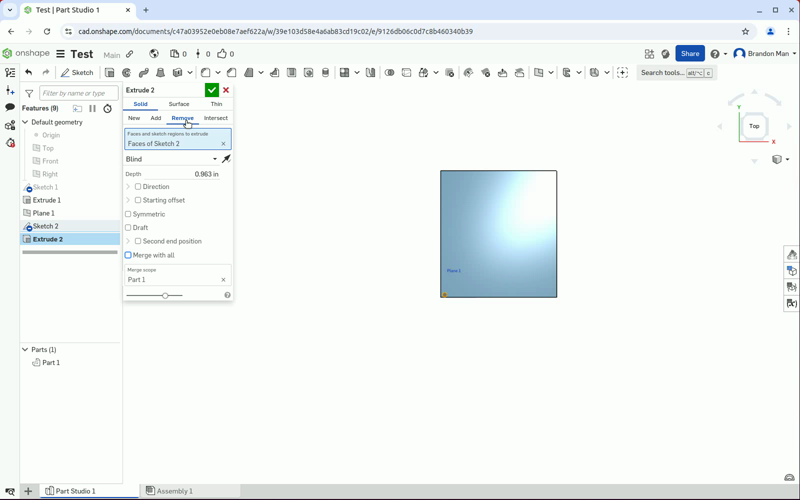
key(space)
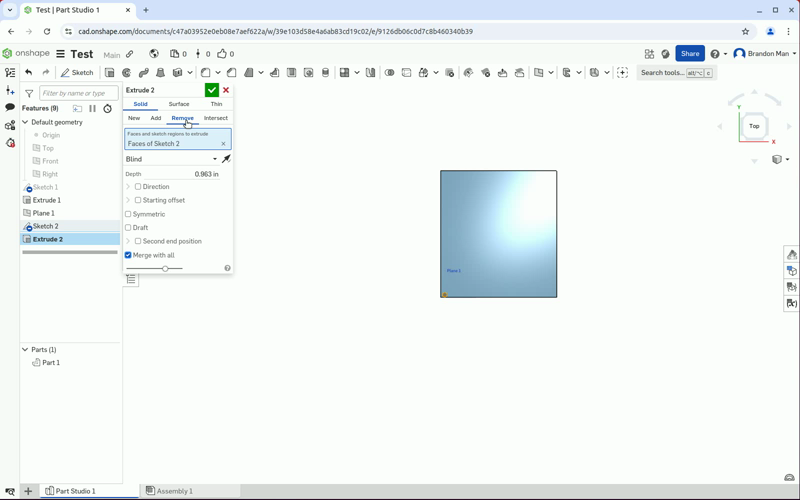
key(enter)
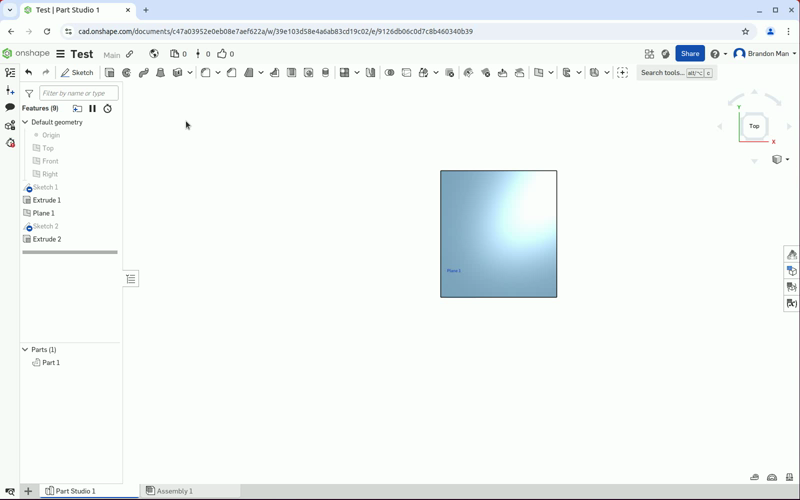
key(shift+h)
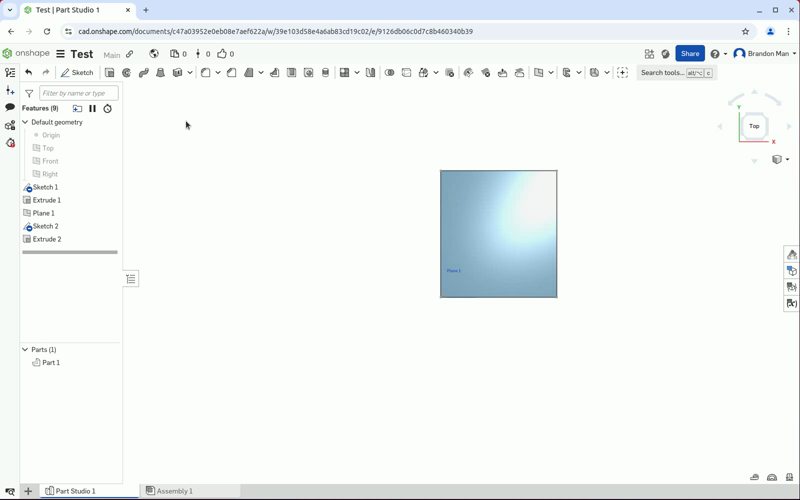
key(shift+h)
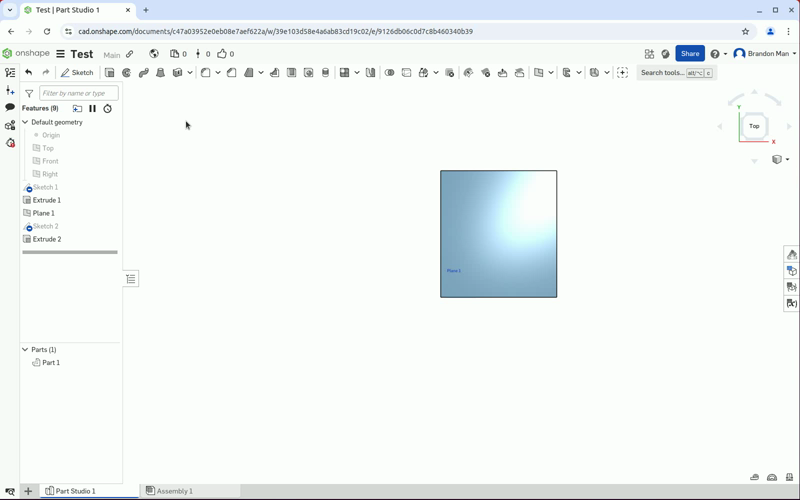
mouse_move(73, 189)
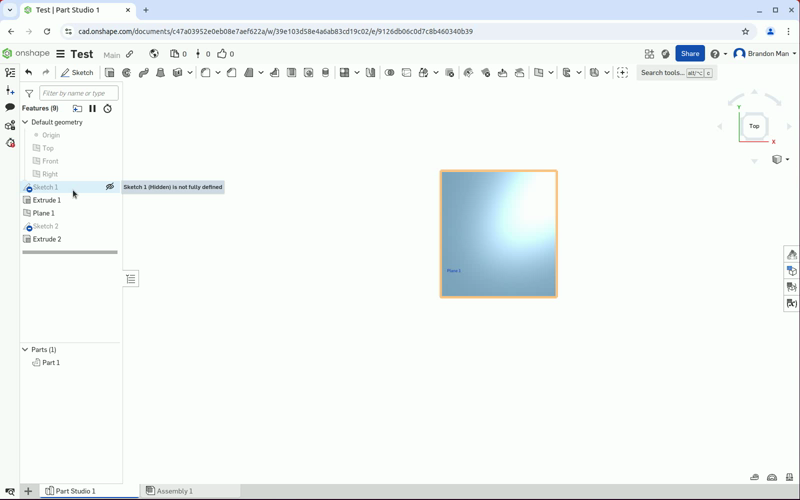
click(73, 189)
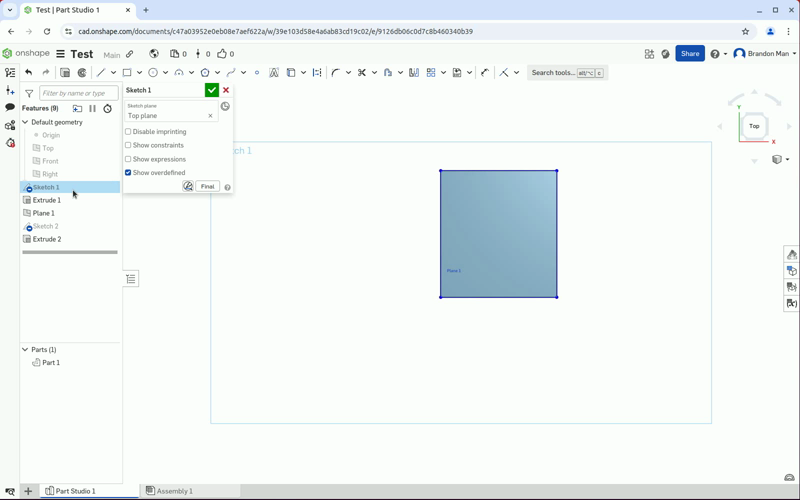
mouse_move(229, 92)
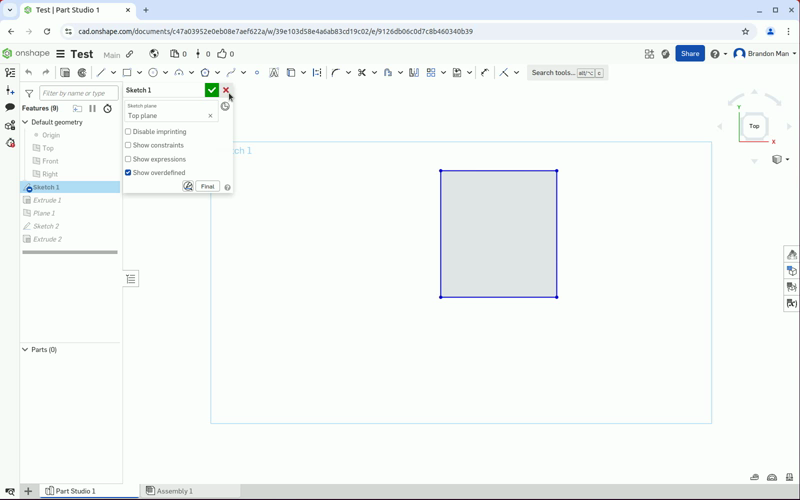
click(229, 92)
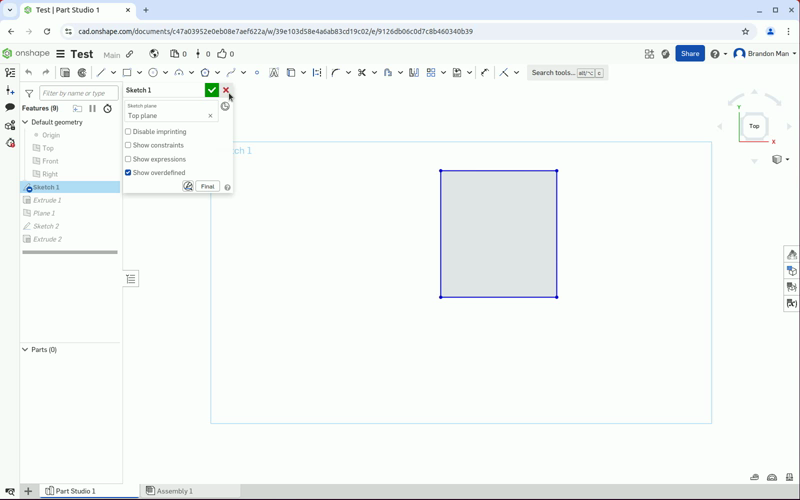
key(shift+s)
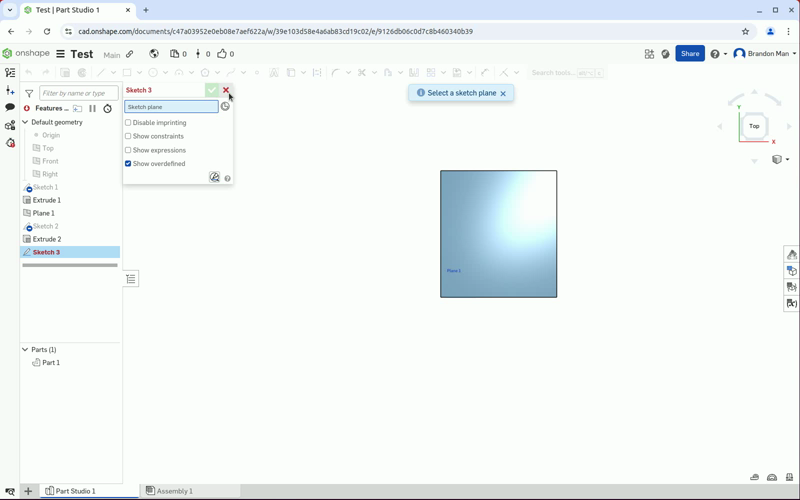
mouse_move(73, 215)
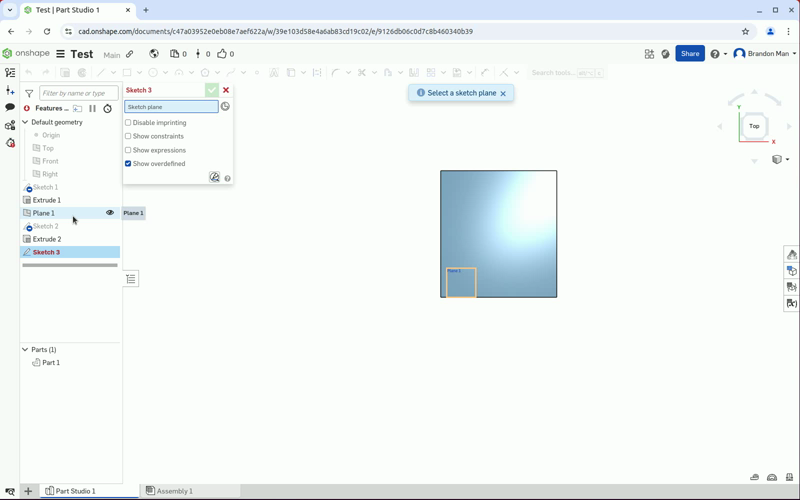
click(73, 215)
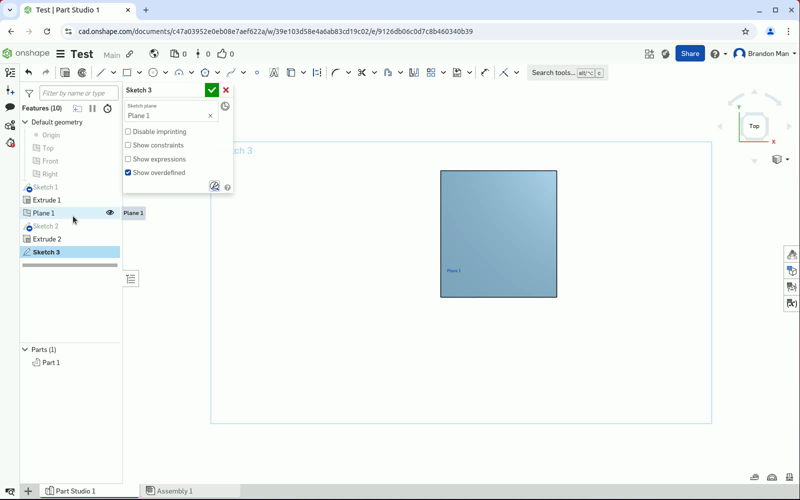
mouse_move(73, 352)
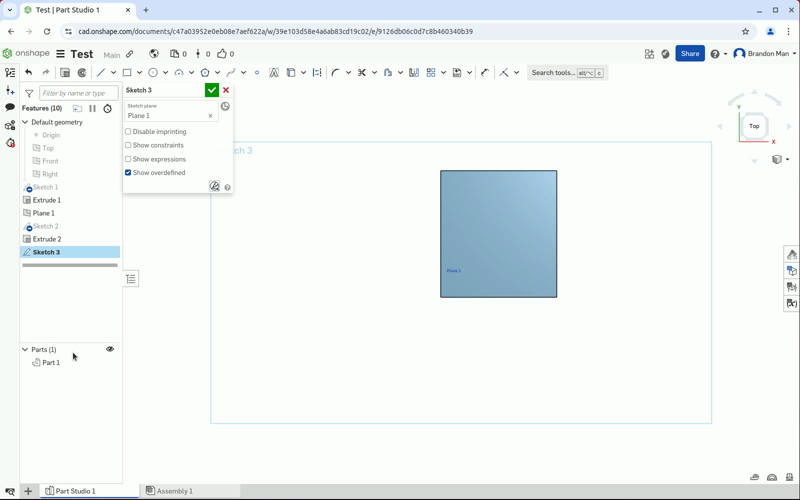
key(y)
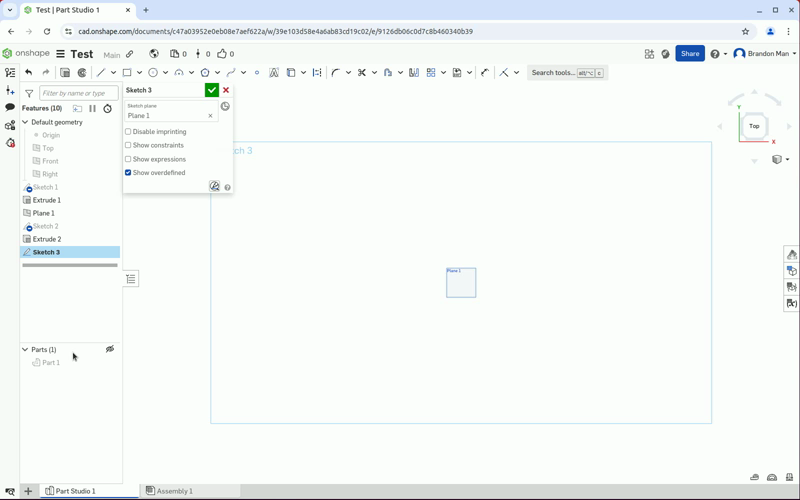
key(c)
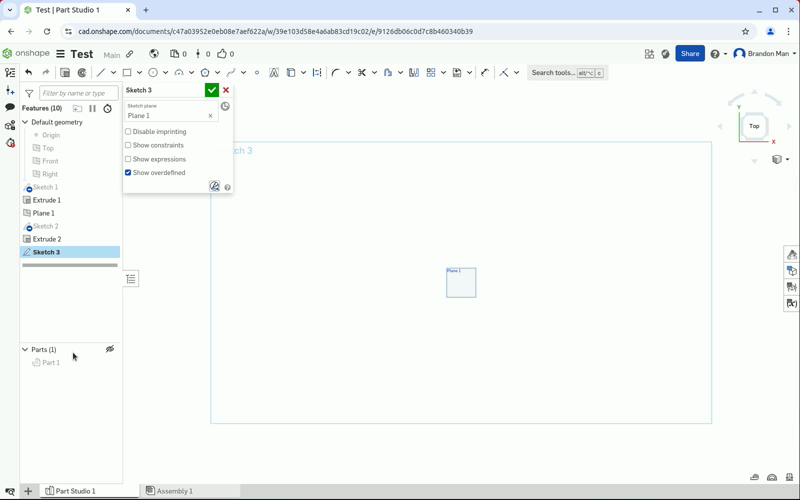
key_down(shift)
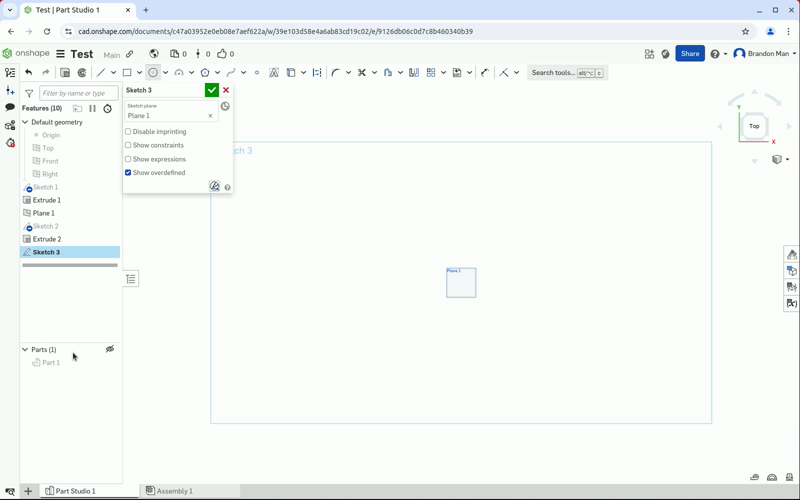
mouse_move(444, 172)
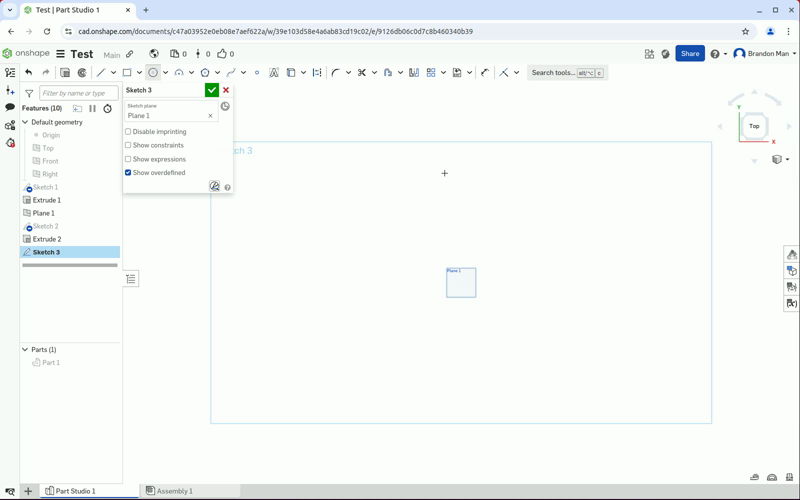
click(444, 172)
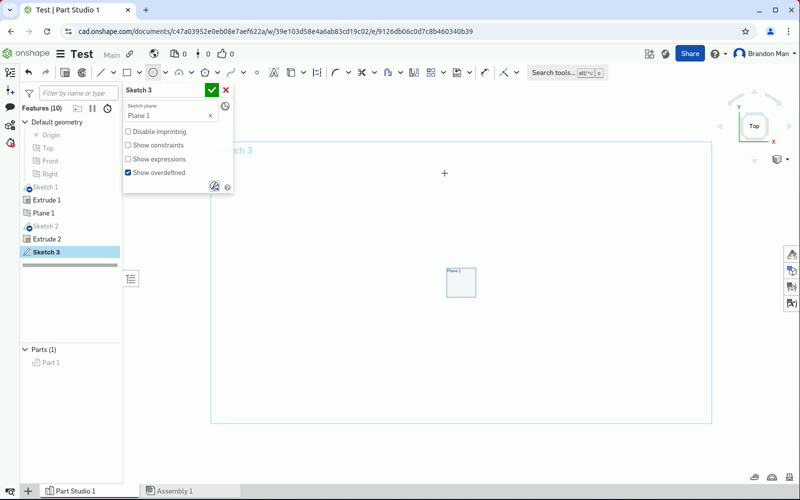
key_up(shift)
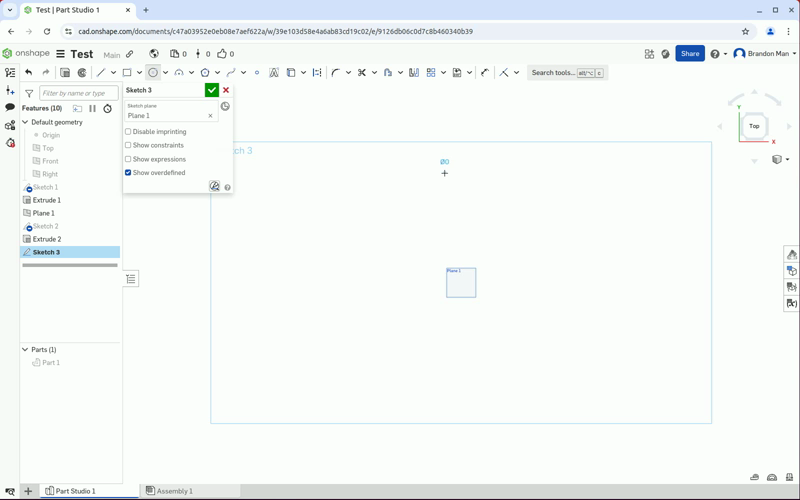
mouse_move(446, 172)
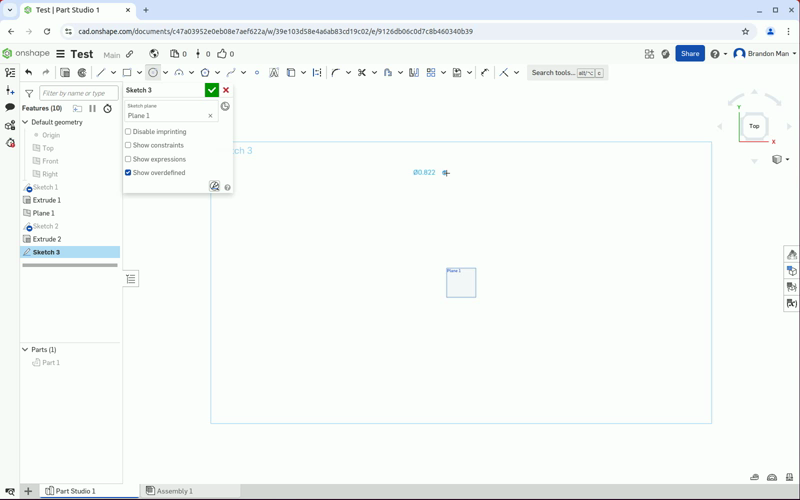
scroll(6)
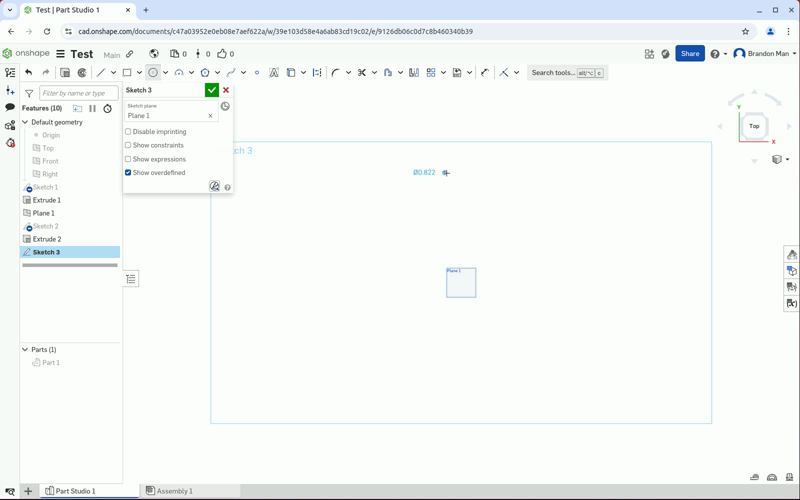
scroll(6)
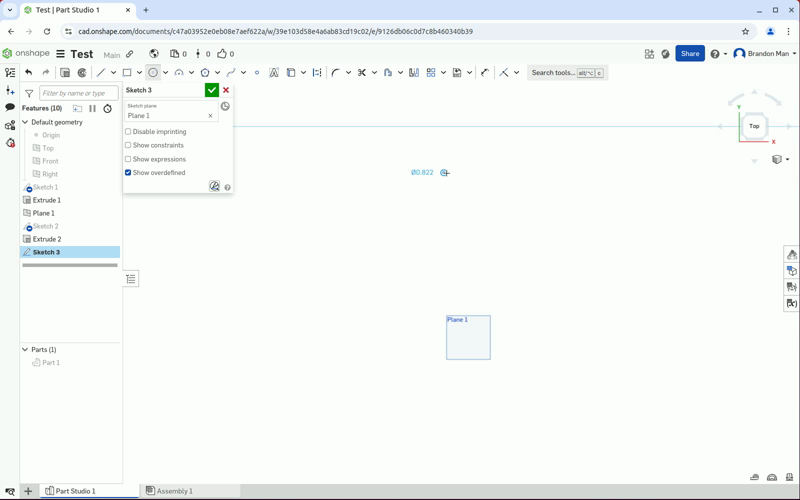
scroll(6)
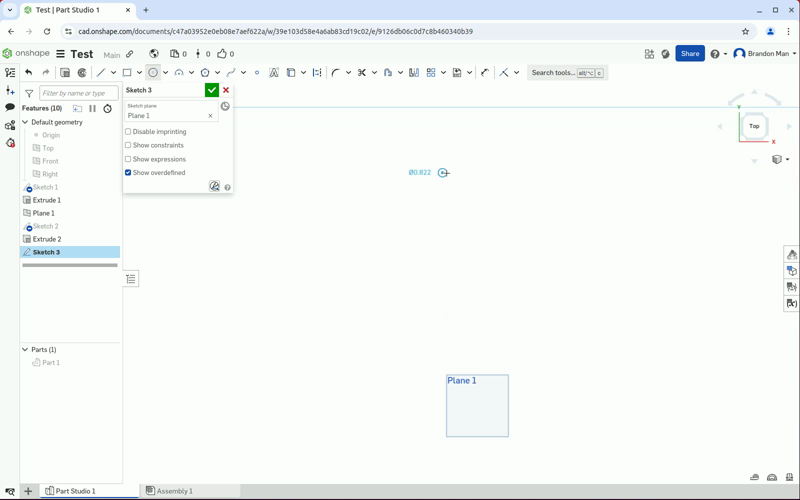
scroll(6)
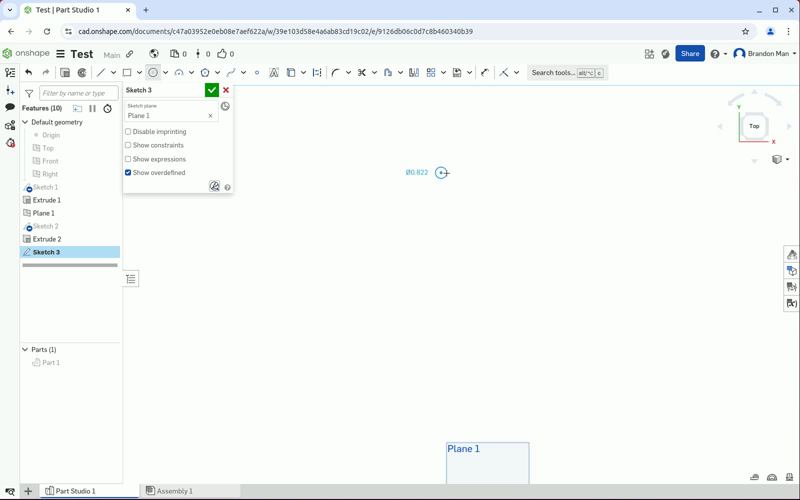
scroll(6)
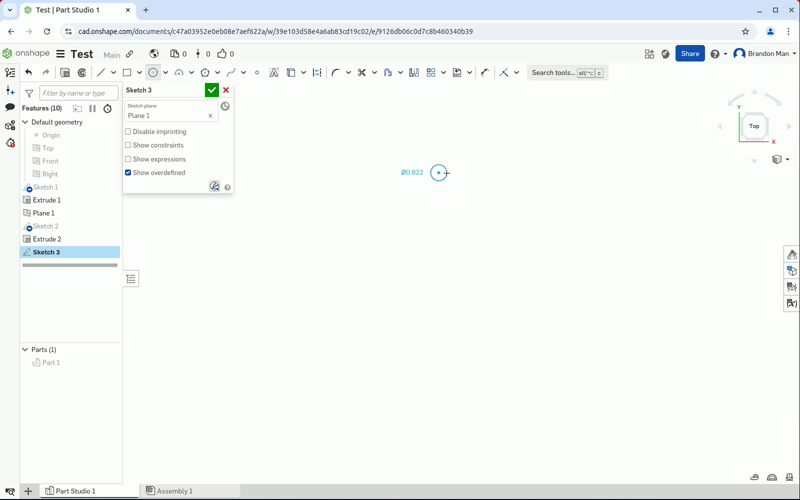
scroll(6)
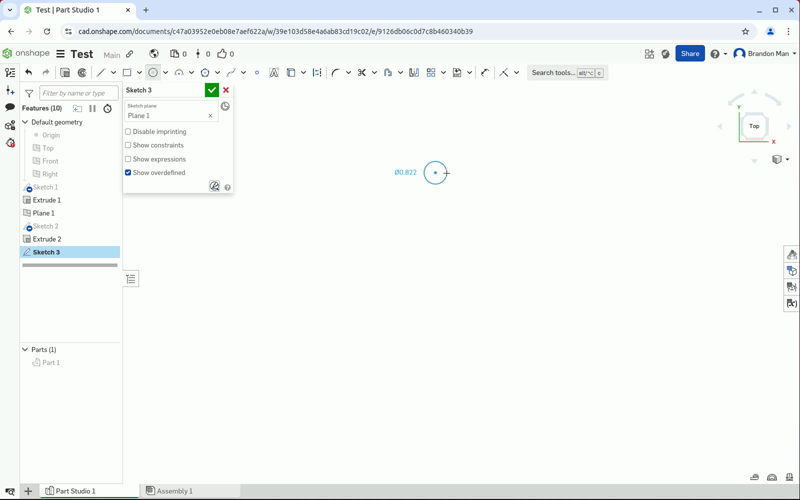
scroll(6)
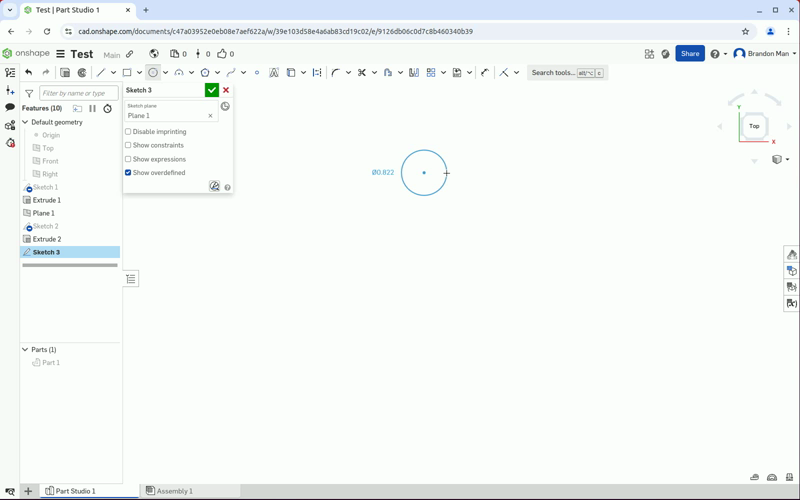
click(446, 172)
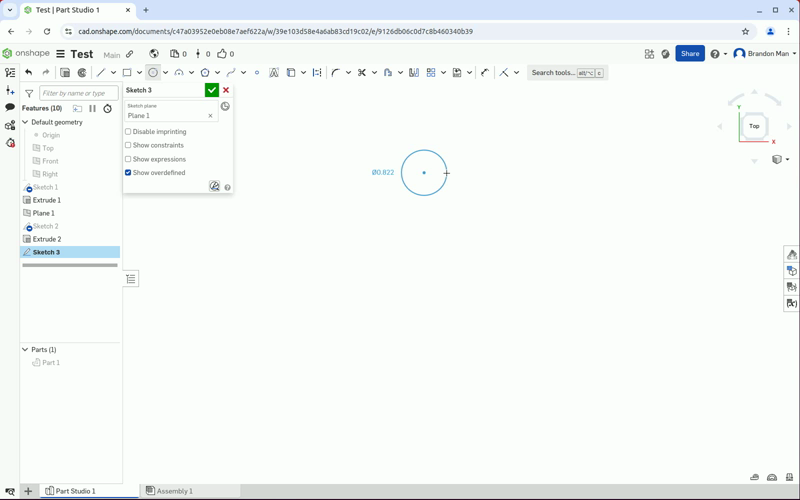
scroll(-6)
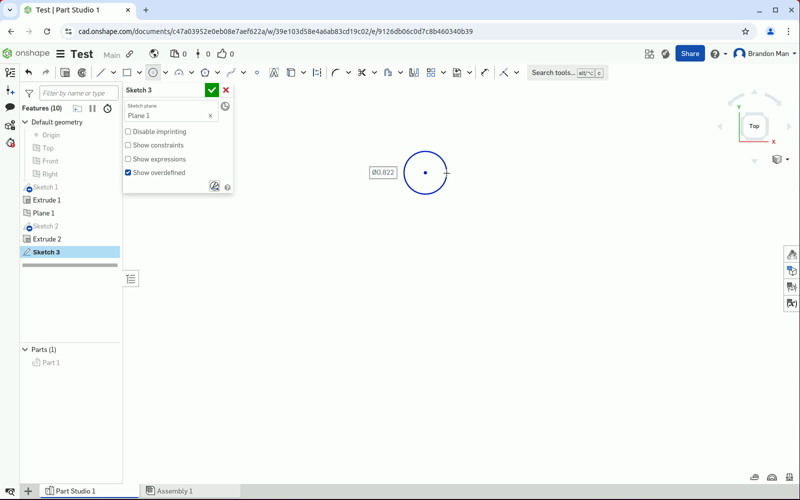
scroll(-6)
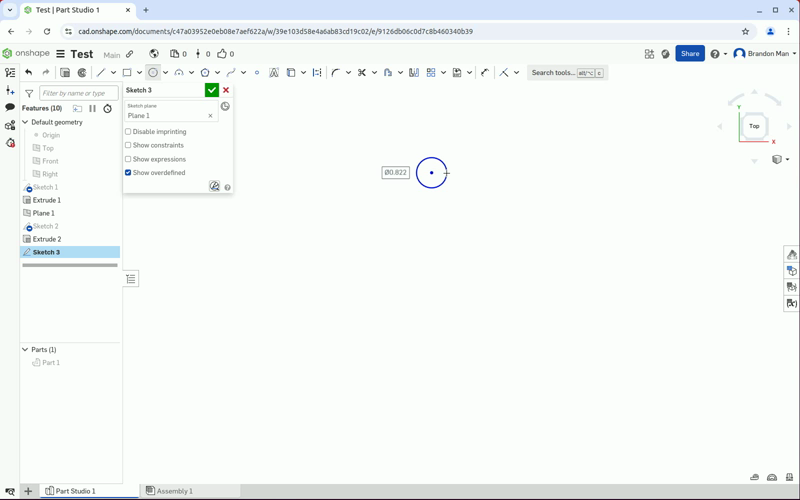
scroll(-6)
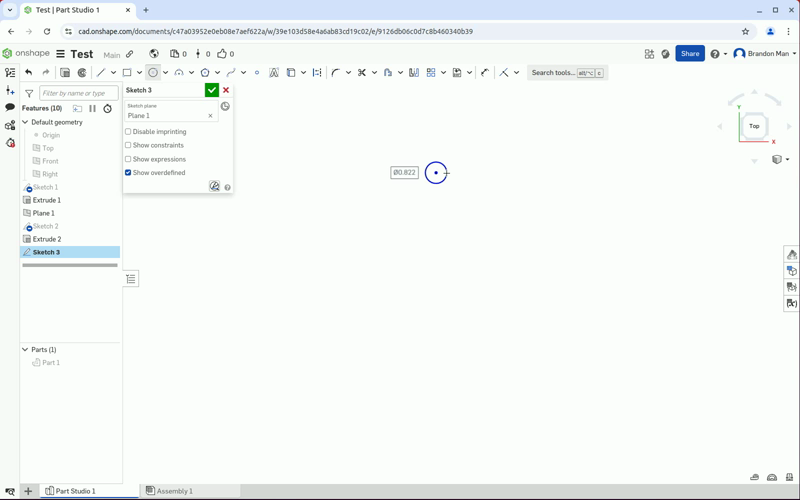
scroll(-6)
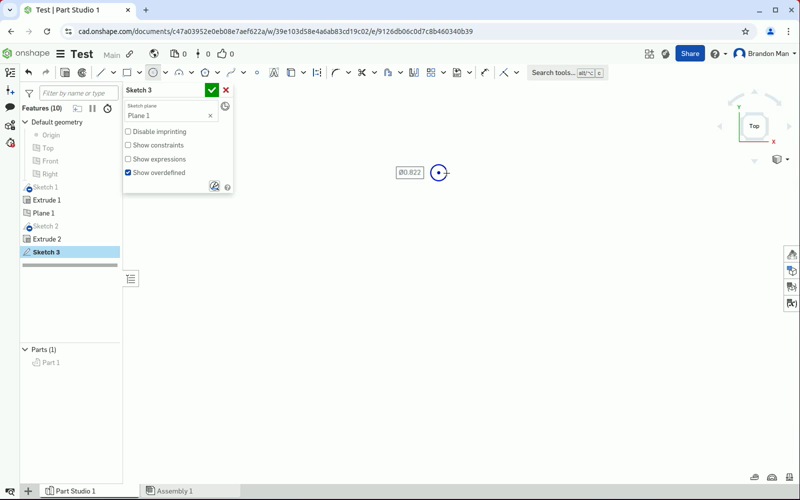
scroll(-6)
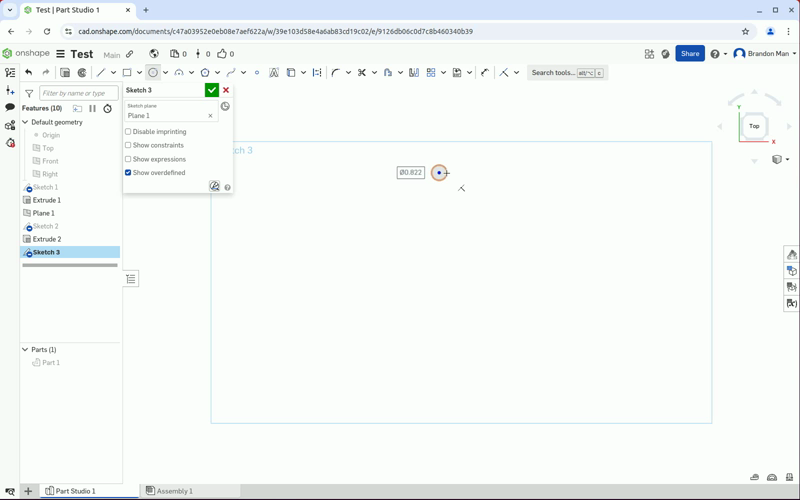
scroll(-6)
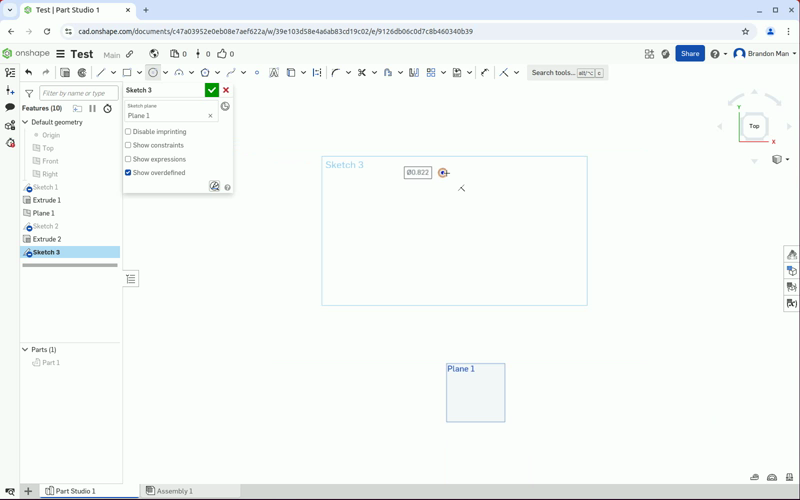
scroll(-6)
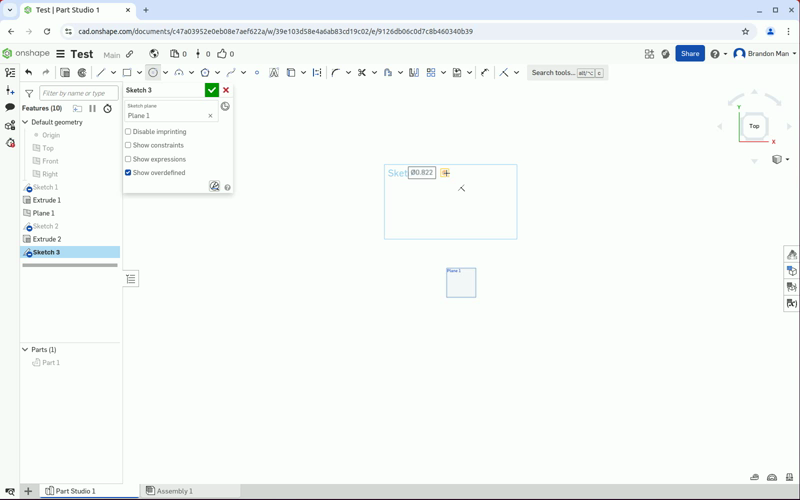
key(esc)
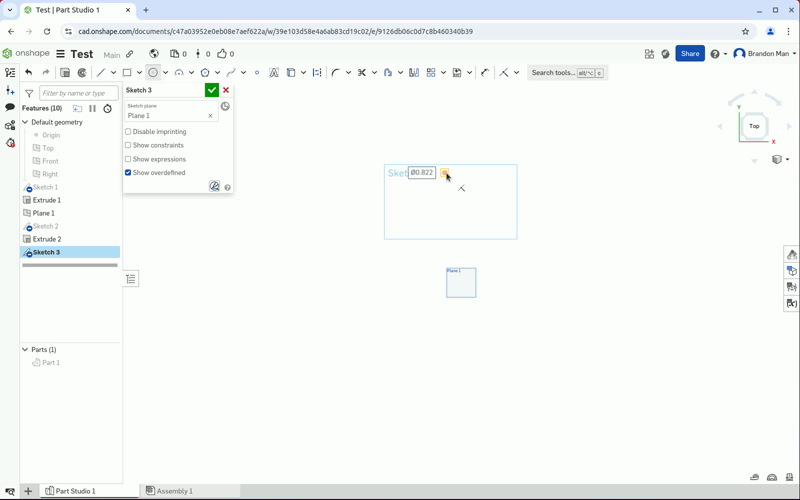
mouse_move(445, 171)
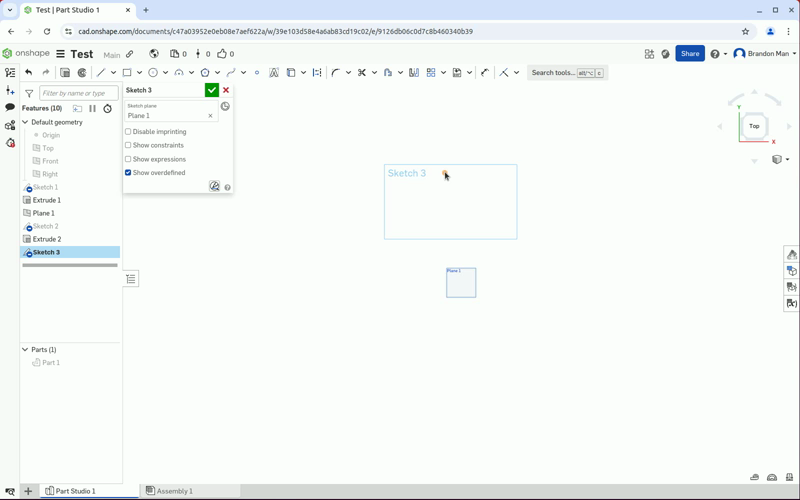
scroll(6)
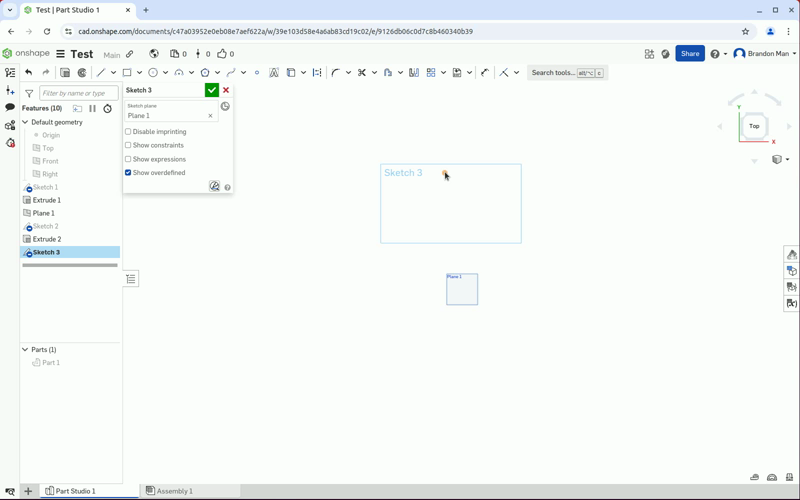
scroll(6)
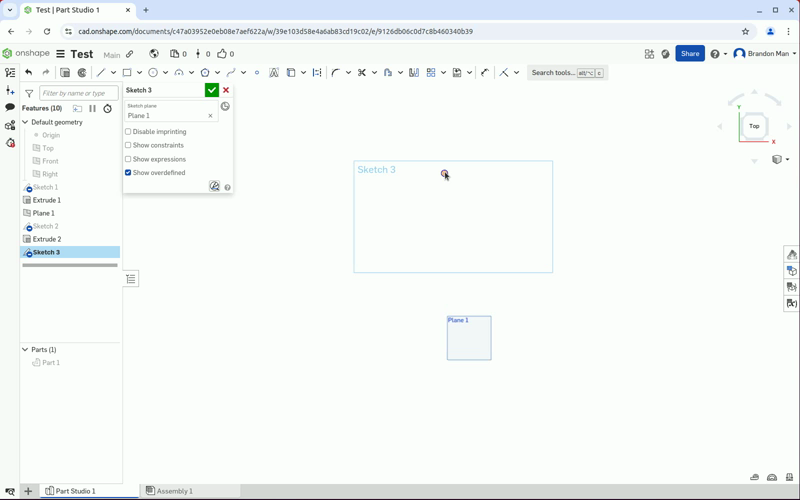
scroll(6)
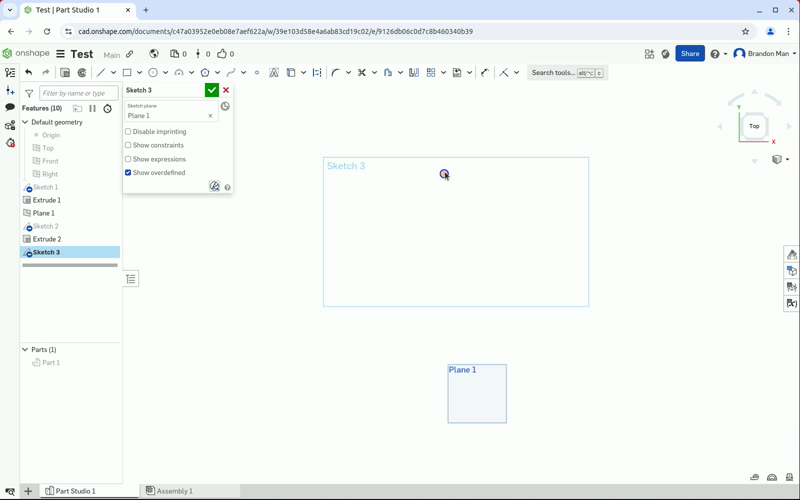
scroll(6)
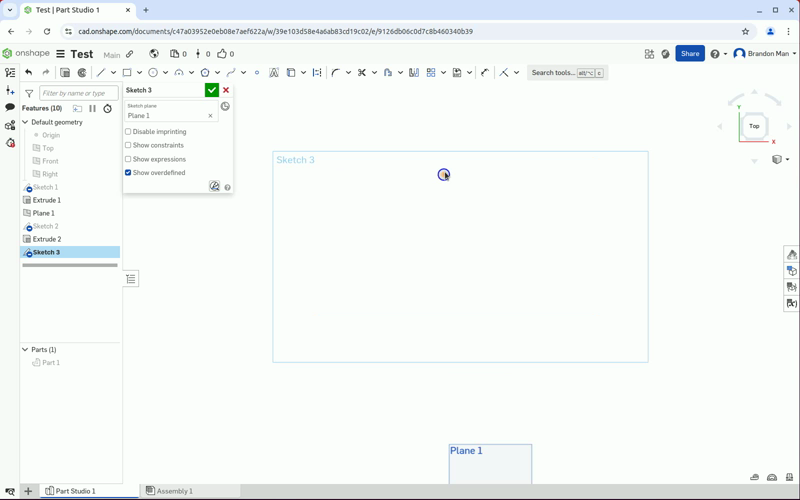
scroll(6)
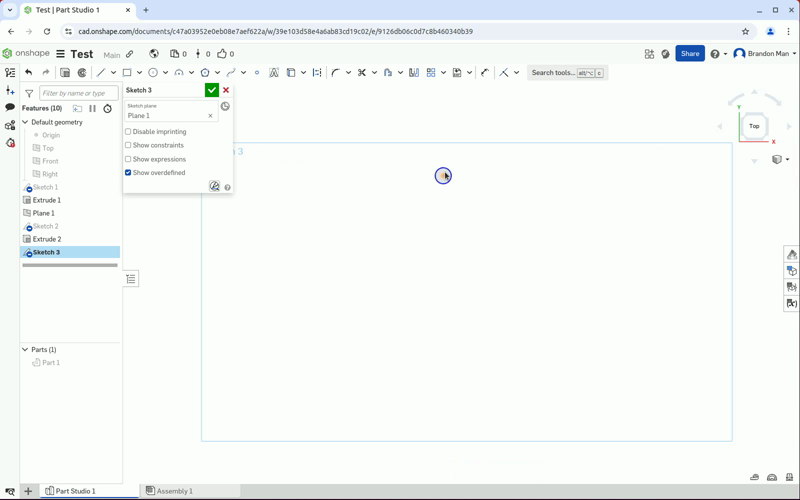
scroll(6)
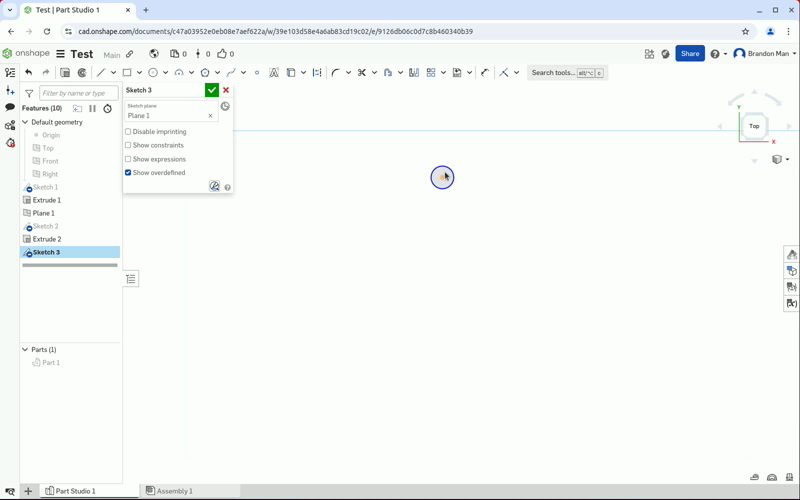
scroll(6)
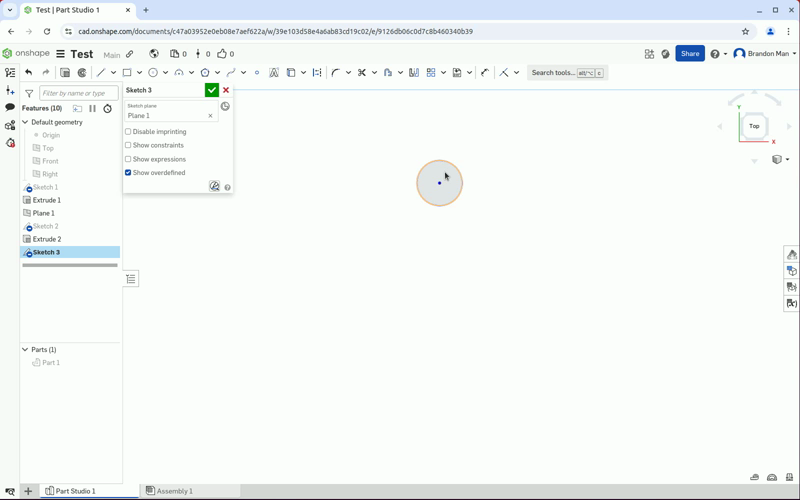
click(445, 171)
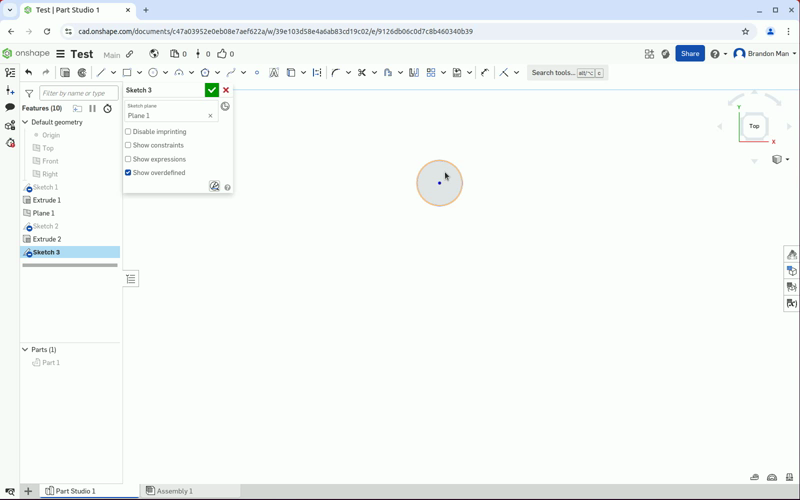
scroll(-6)
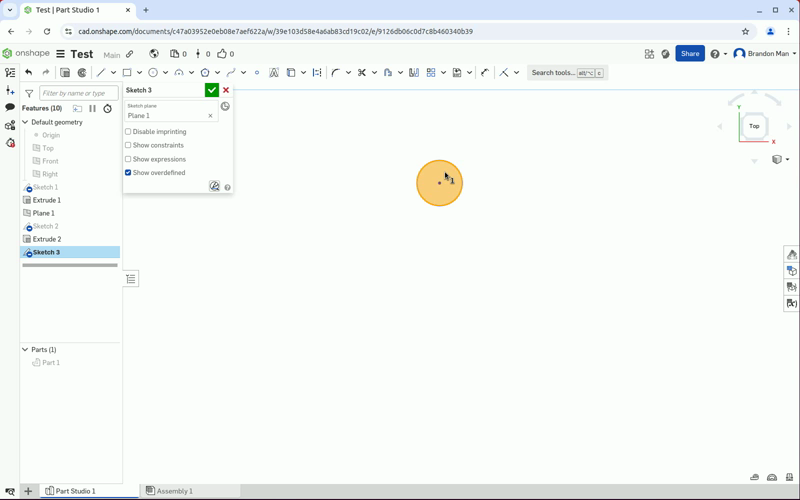
scroll(-6)
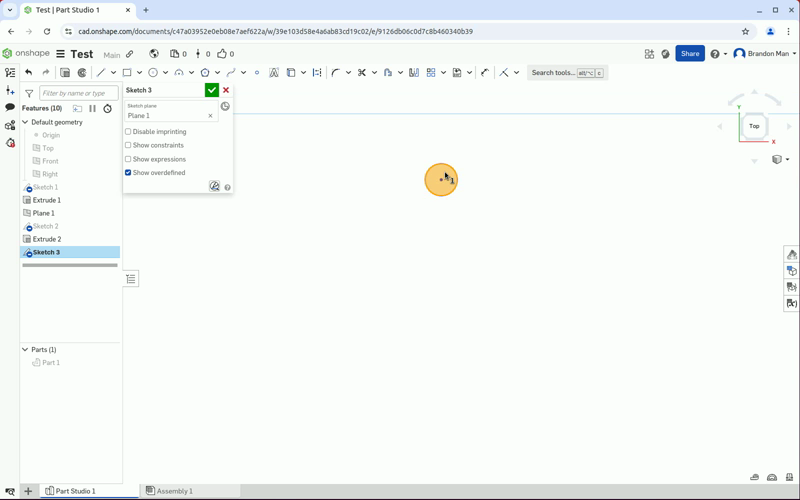
scroll(-6)
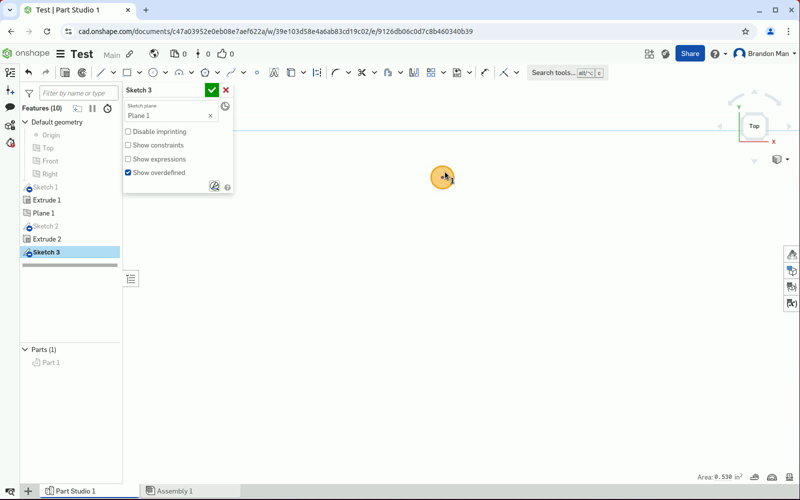
scroll(-6)
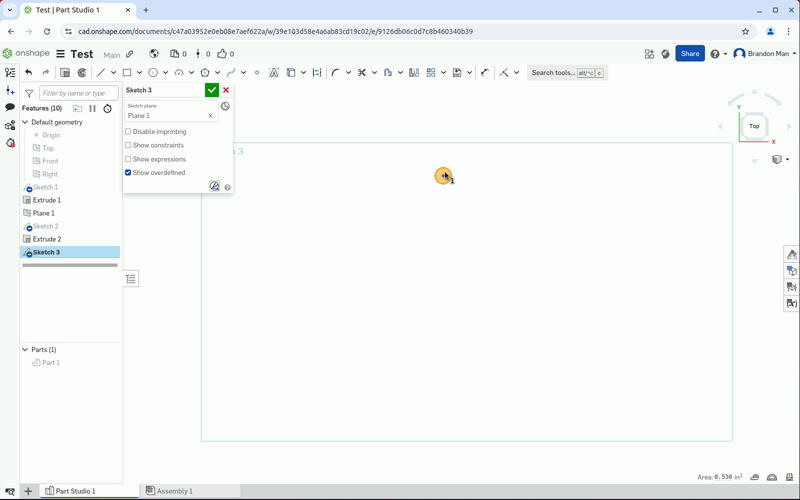
scroll(-6)
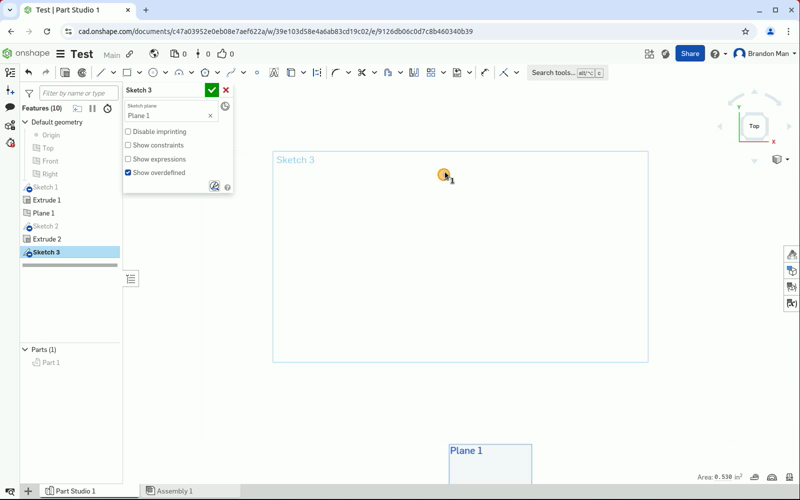
scroll(-6)
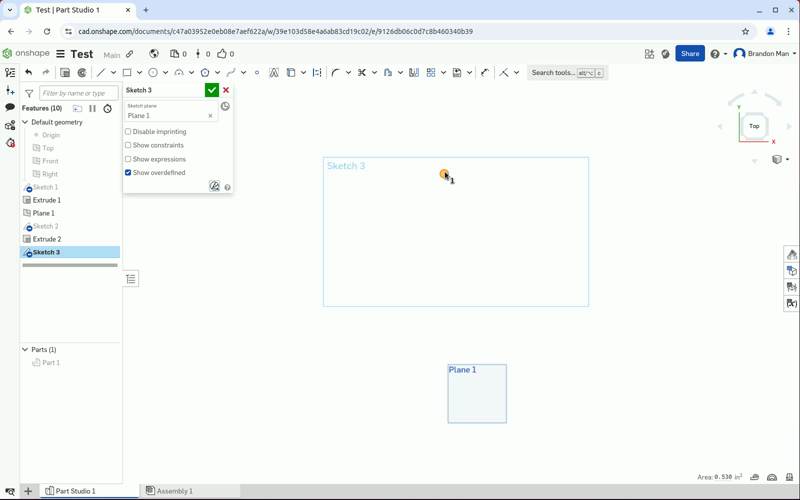
scroll(-6)
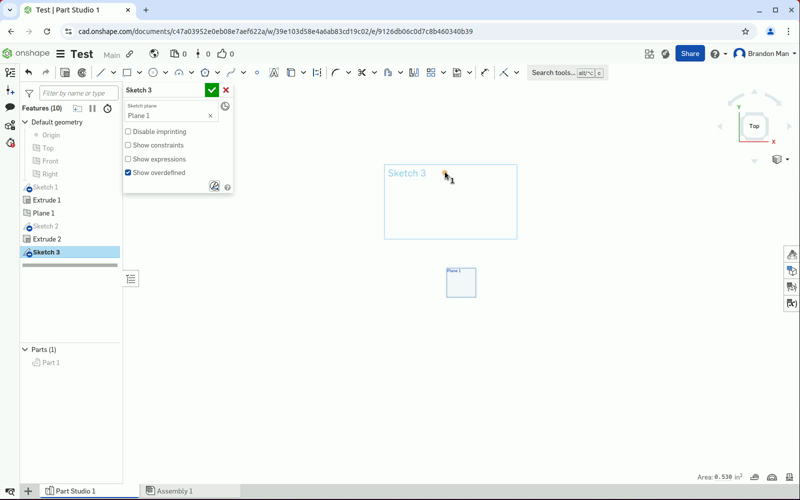
mouse_move(73, 352)
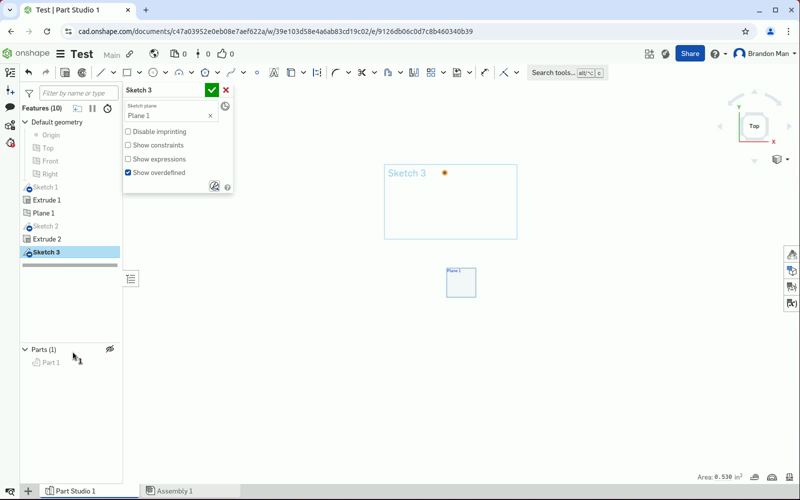
key(shift+y)
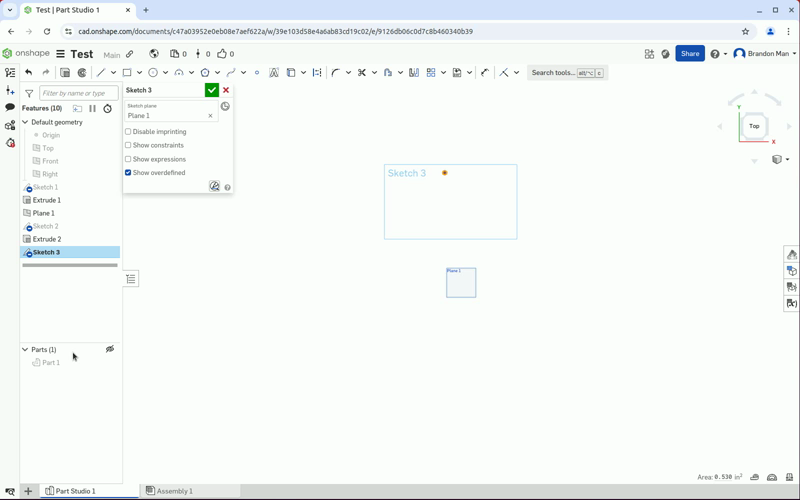
key(shift+e)
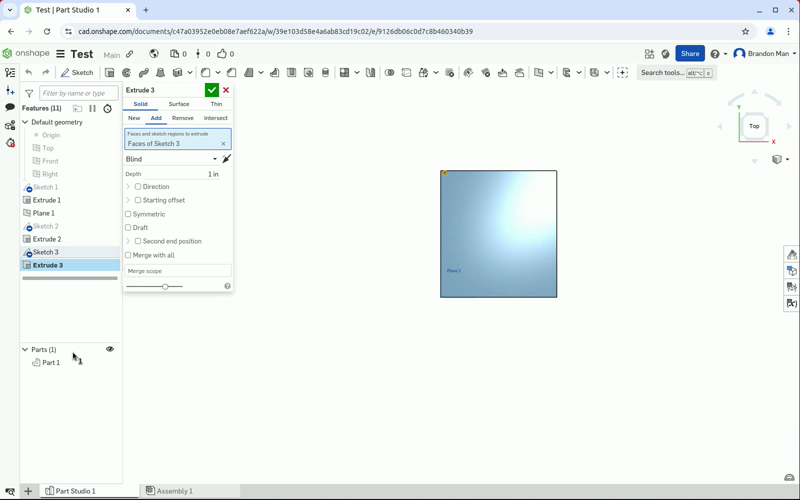
mouse_move(143, 106)
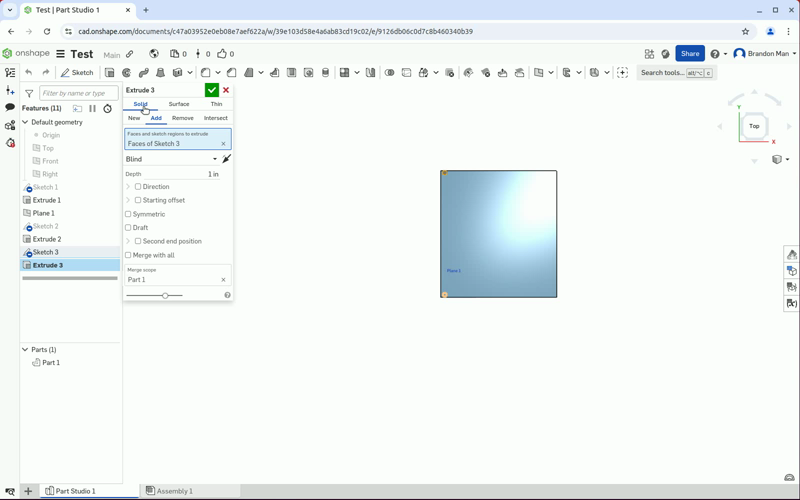
click(143, 106)
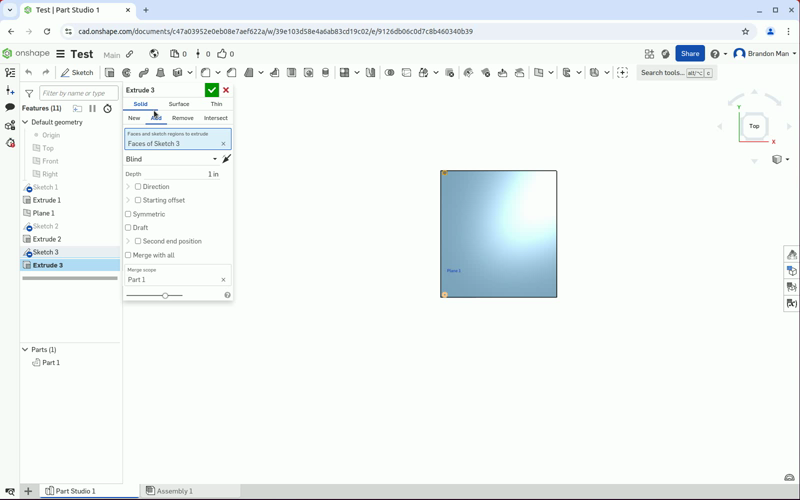
mouse_move(186, 120)
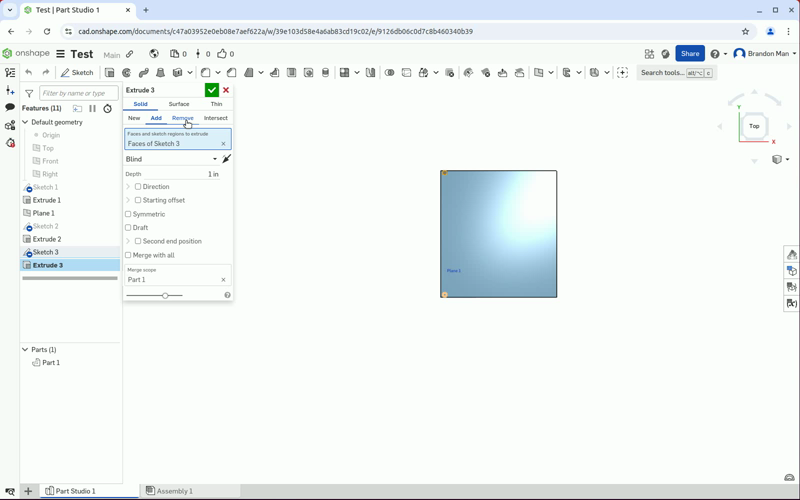
click(186, 120)
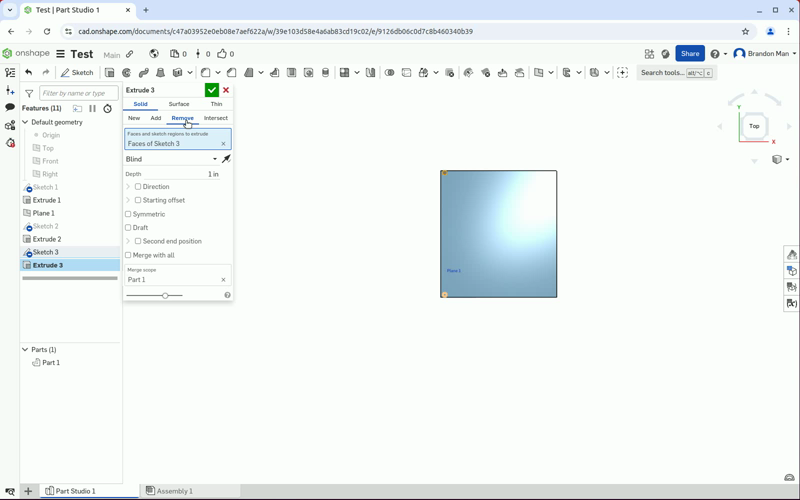
key(tab, 4)
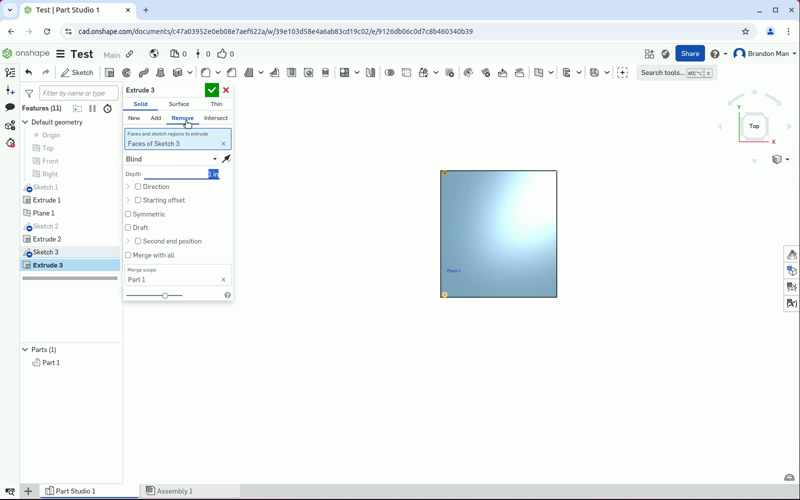
text(0.963)
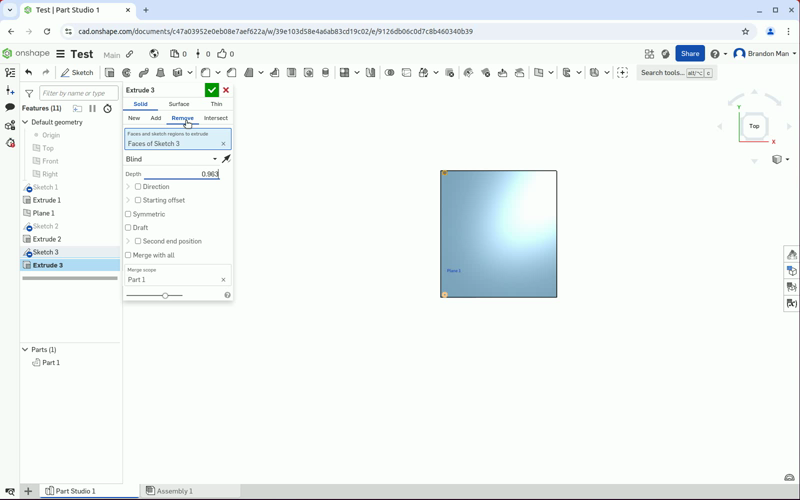
key(tab, 6)
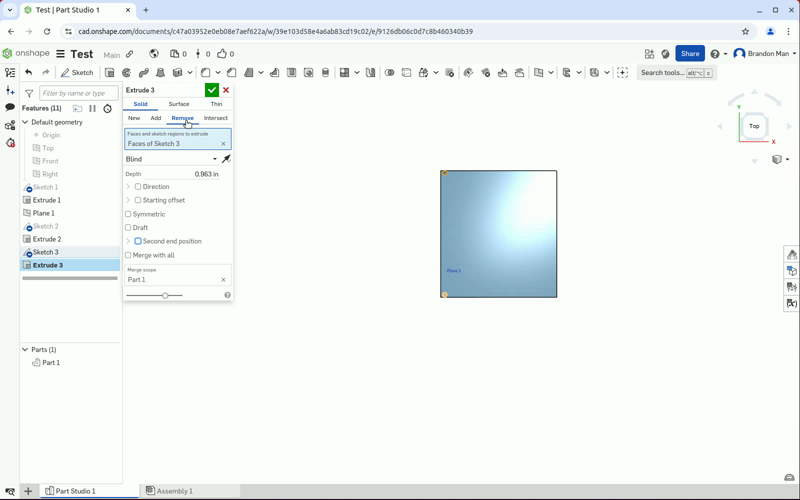
key(space)
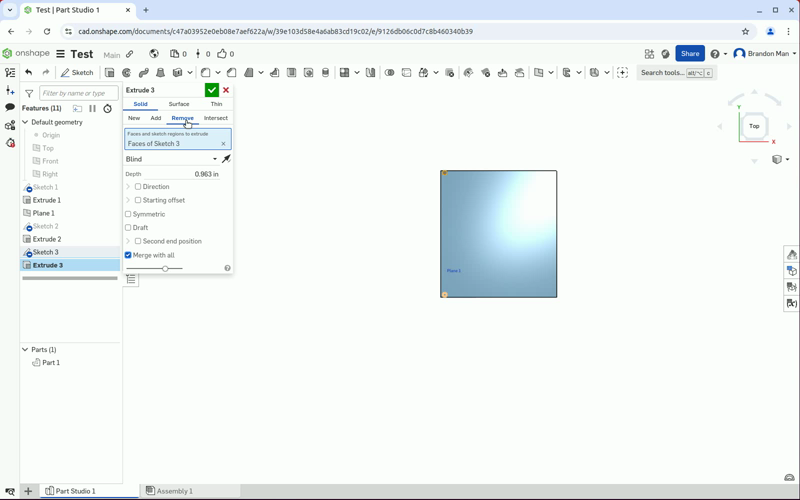
key(enter)
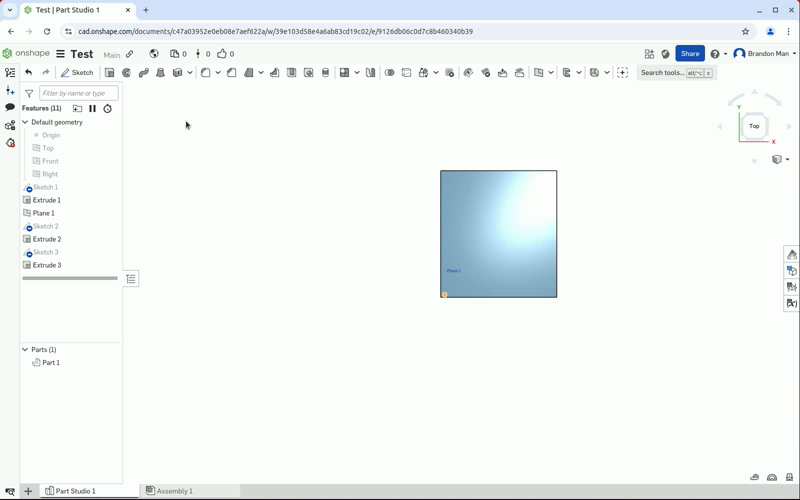
key(shift+h)
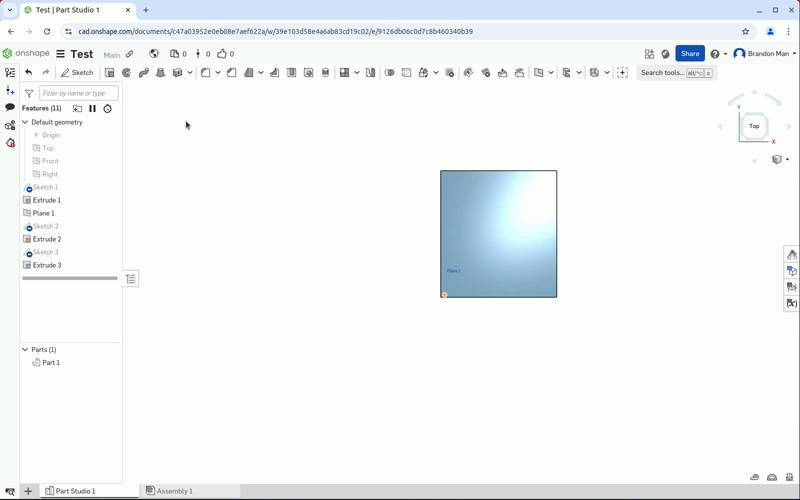
key(shift+h)
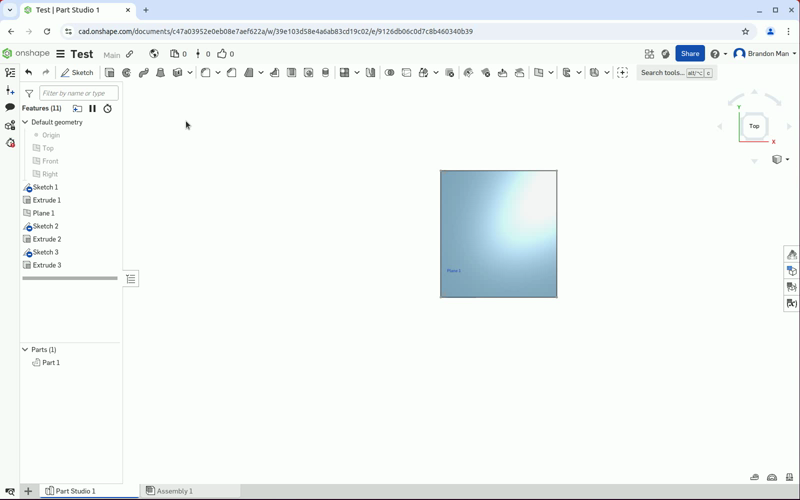
key(shift+7)
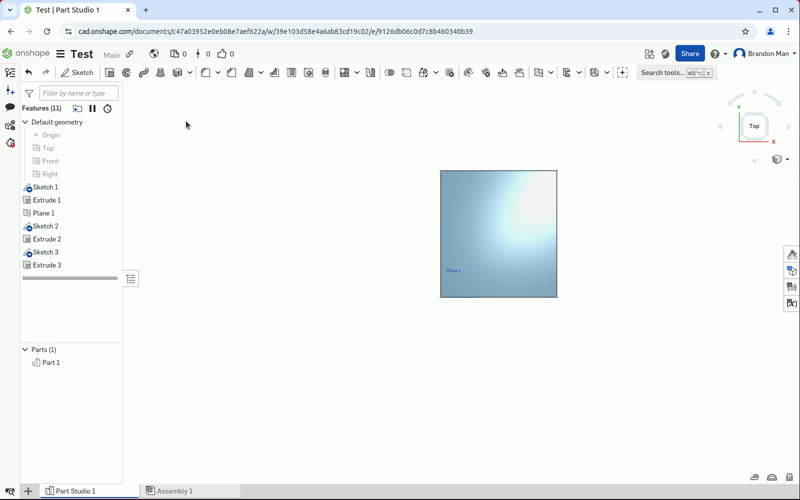
key(up, 3)
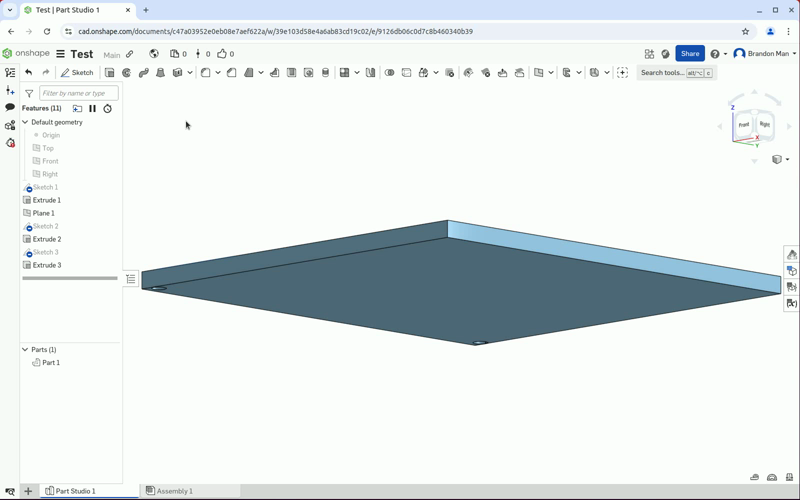
key(left, 3)
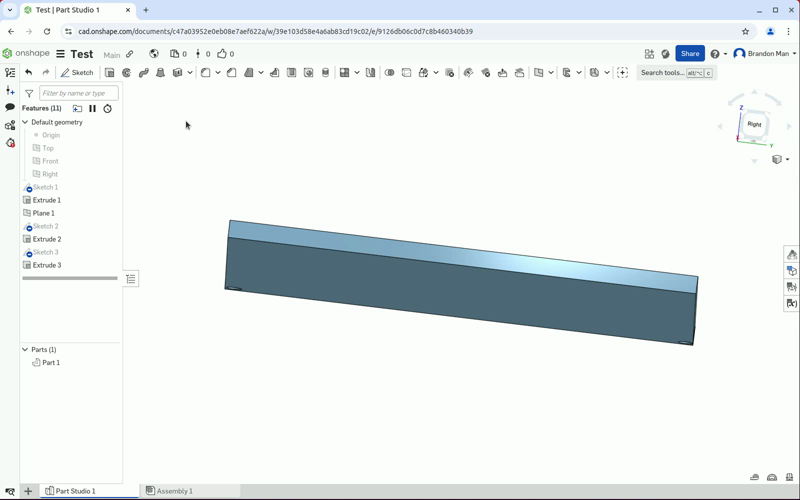
key(right, 3)
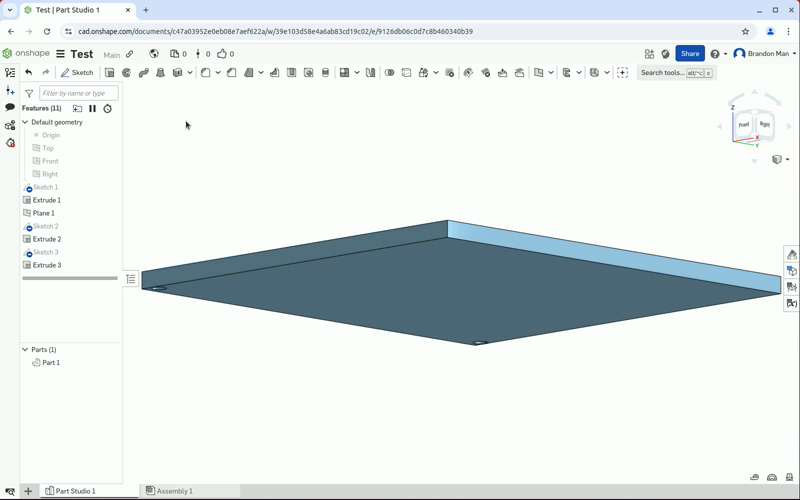
key(down, 3)
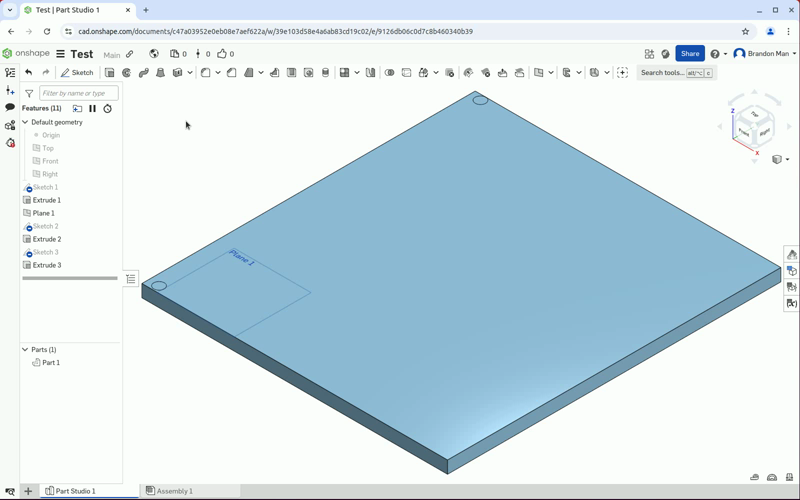
mouse_move(73, 189)
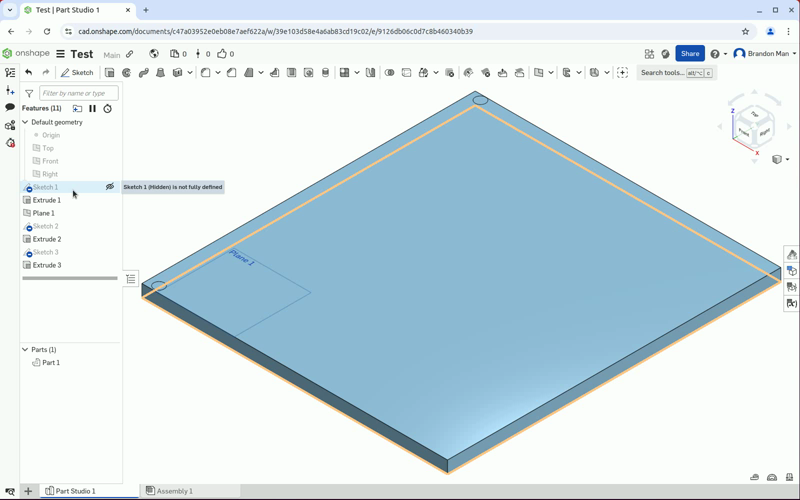
click(73, 189)